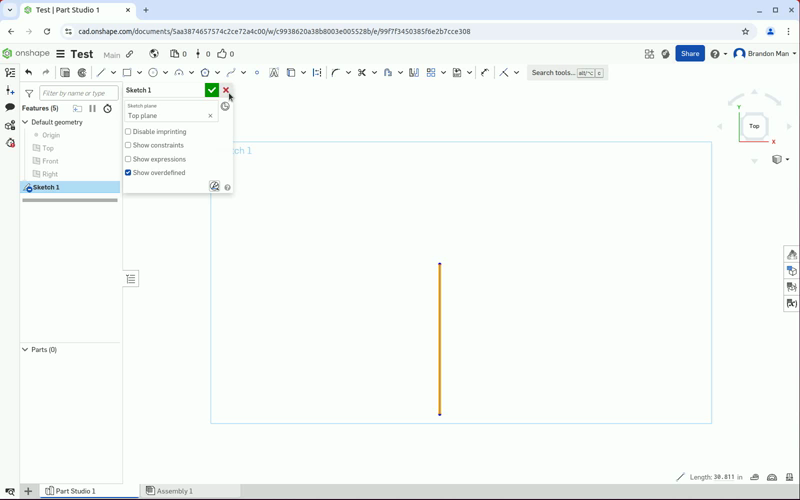
key(shift+h)
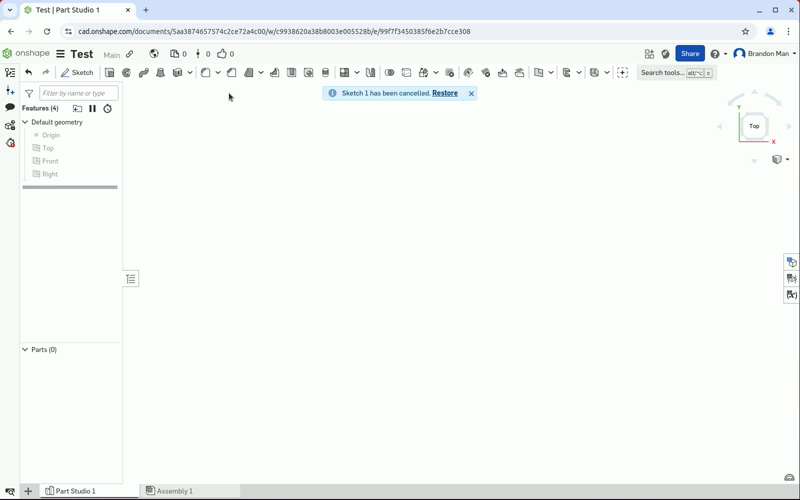
mouse_move(73, 352)
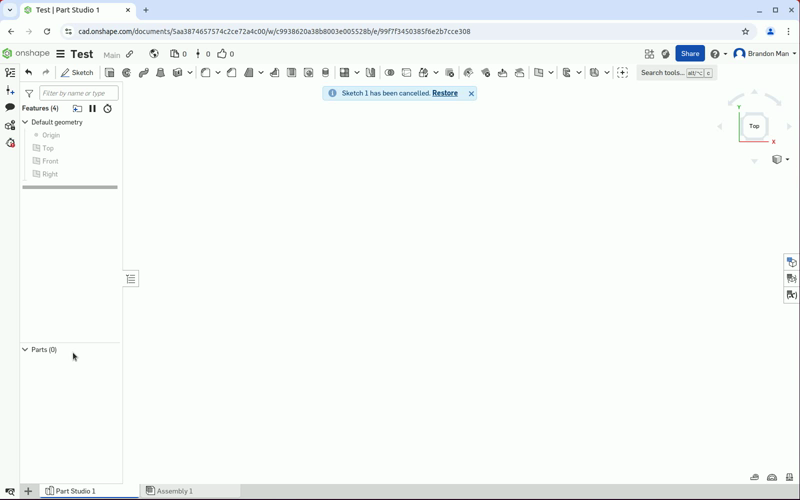
key(y)
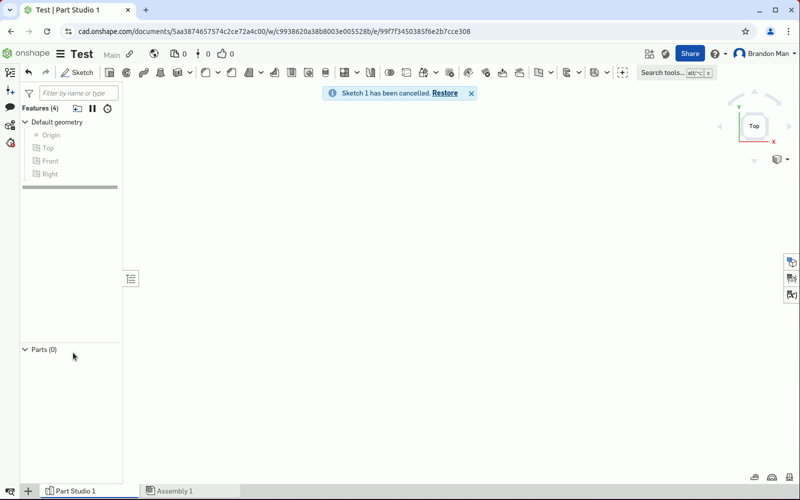
key(shift+p)
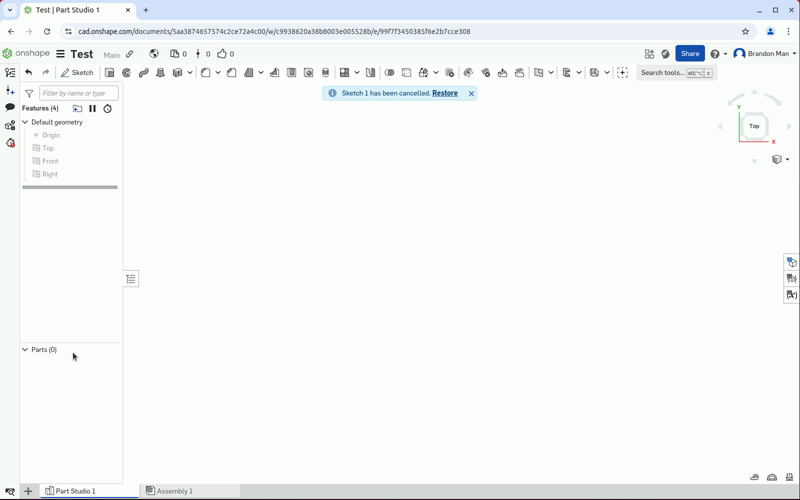
key(space)
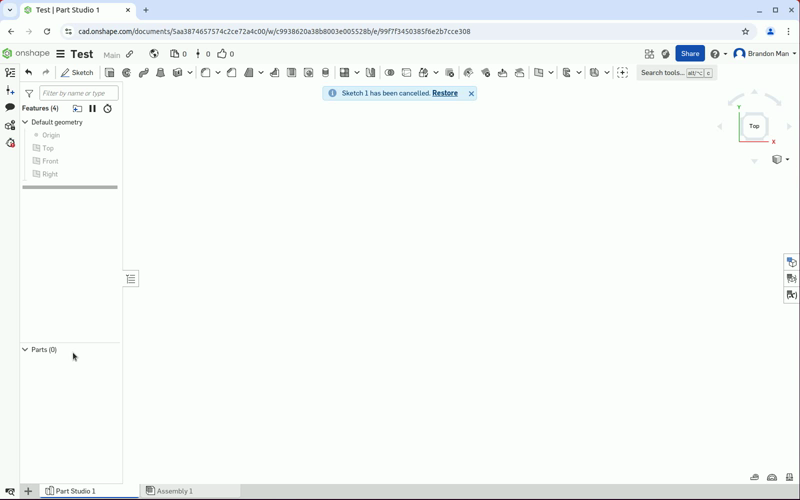
key_down(shift)
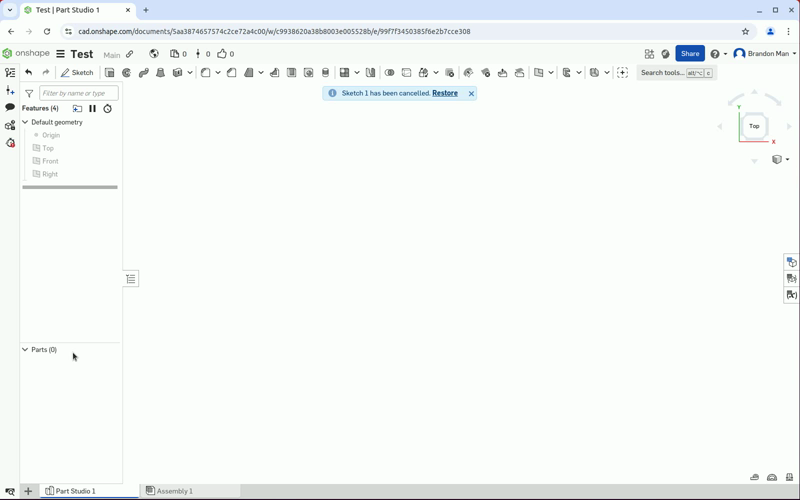
key(up)
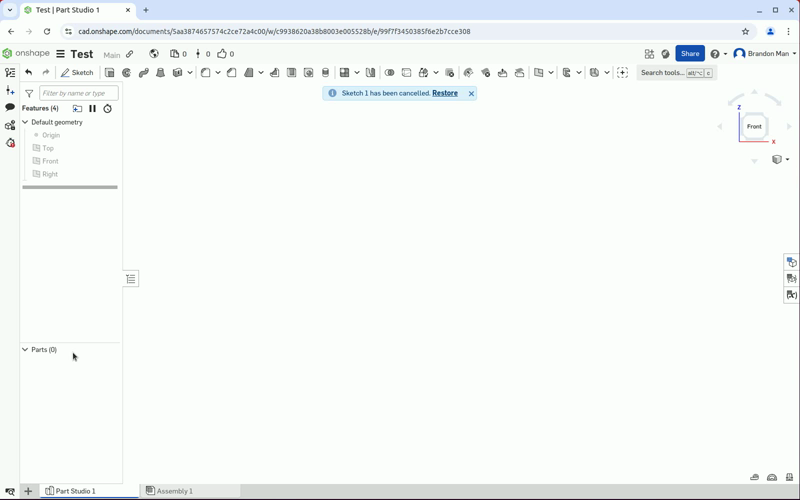
key_up(shift)
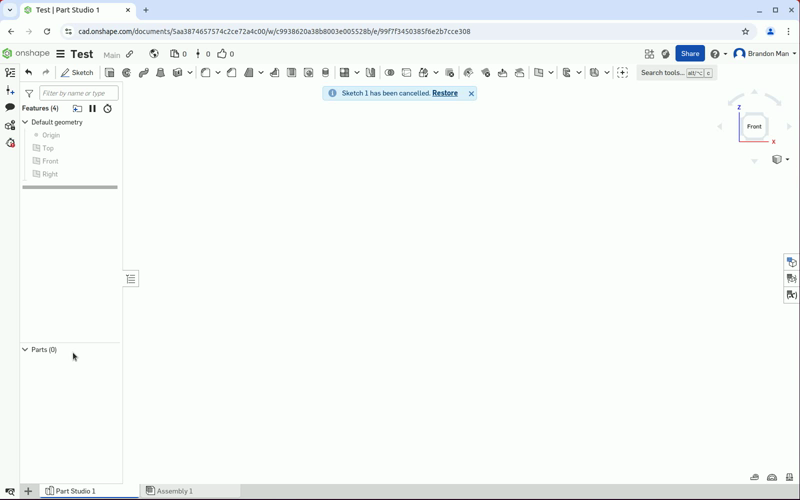
mouse_move(73, 352)
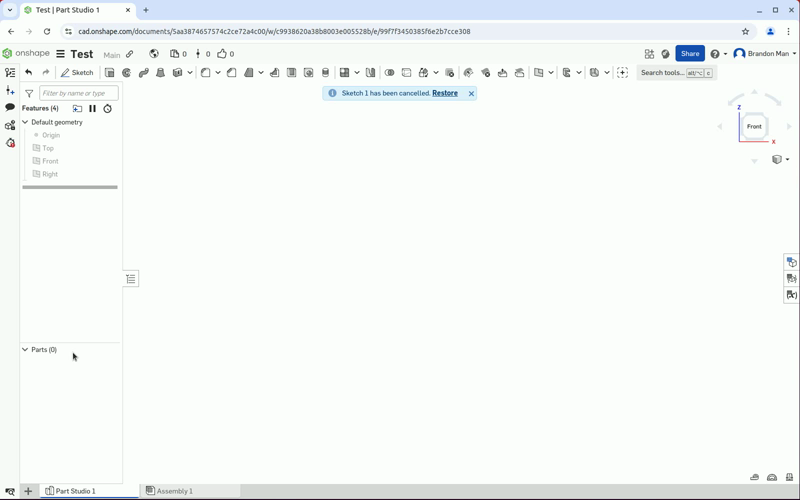
key(shift+y)
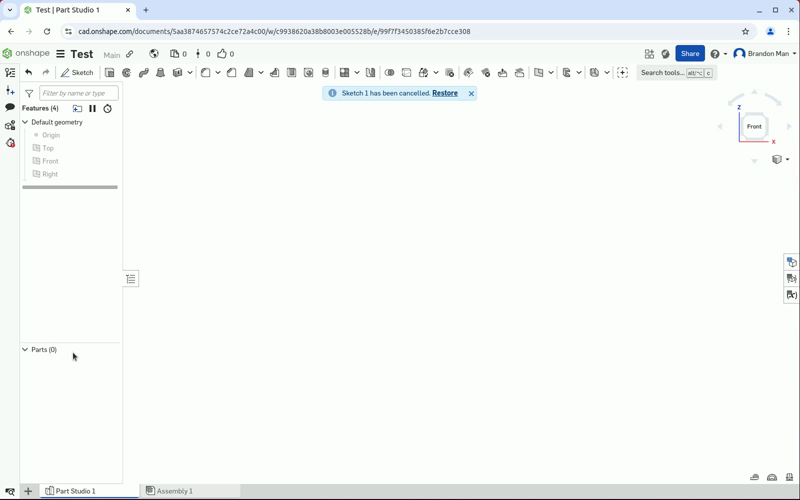
key(shift+s)
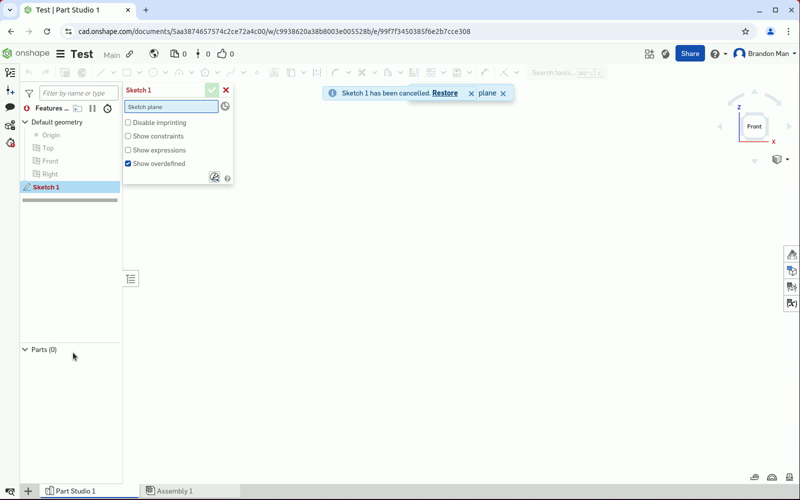
mouse_move(73, 163)
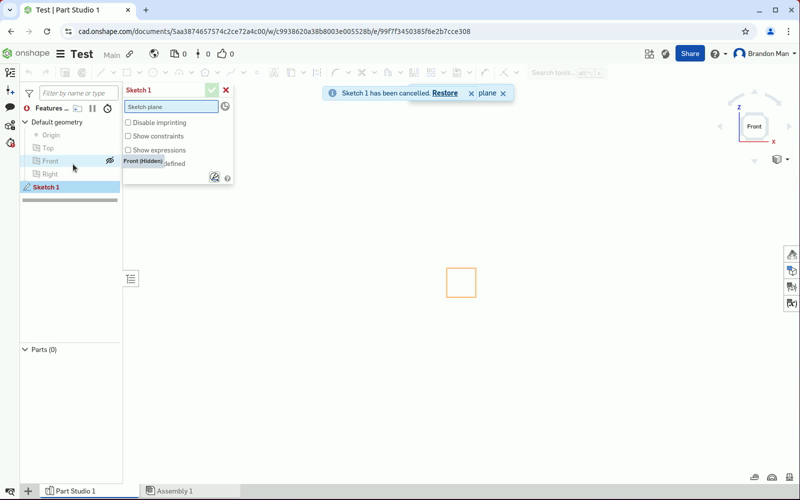
click(73, 163)
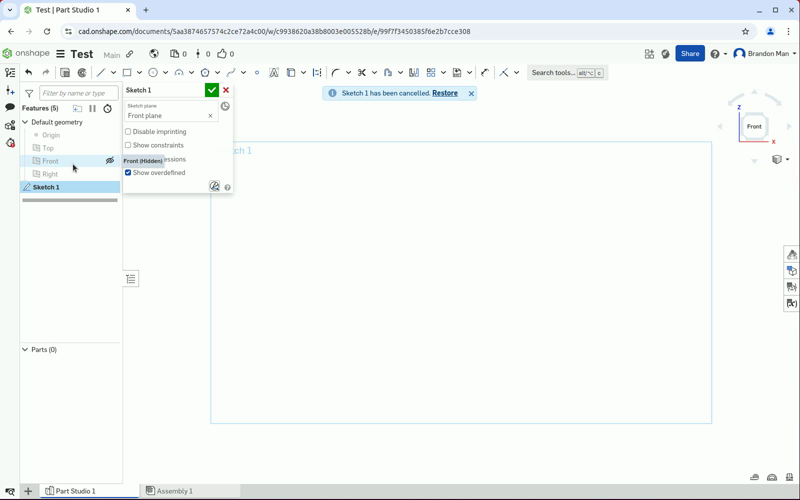
mouse_move(73, 352)
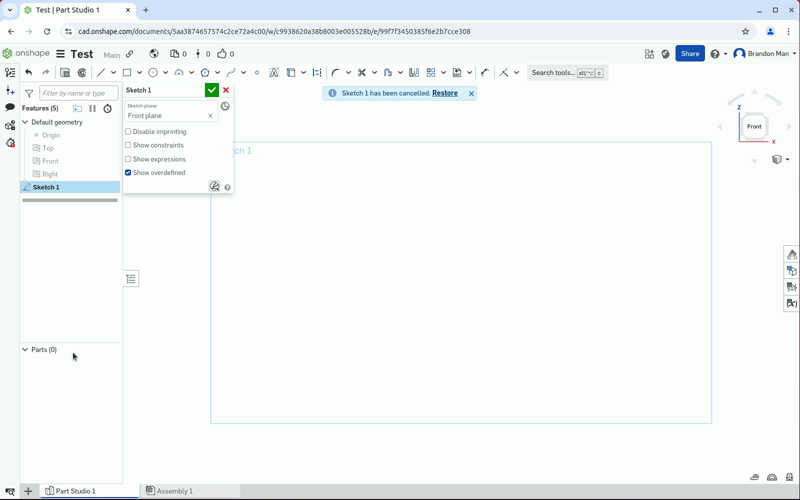
key(y)
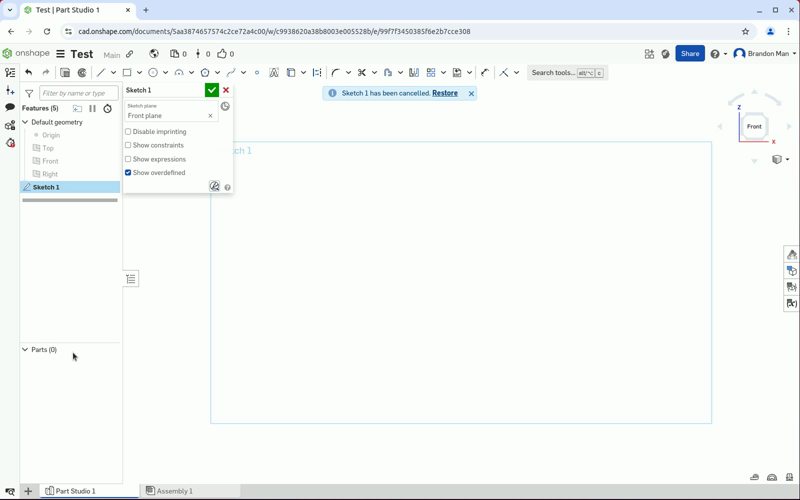
key(l)
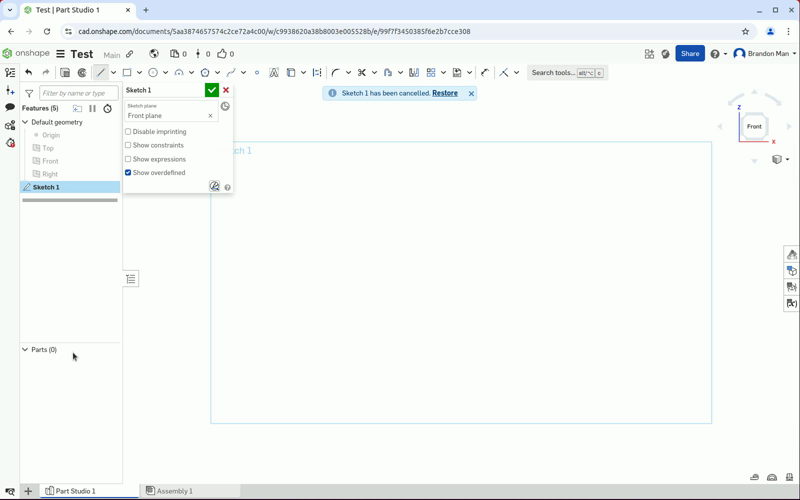
key_down(shift)
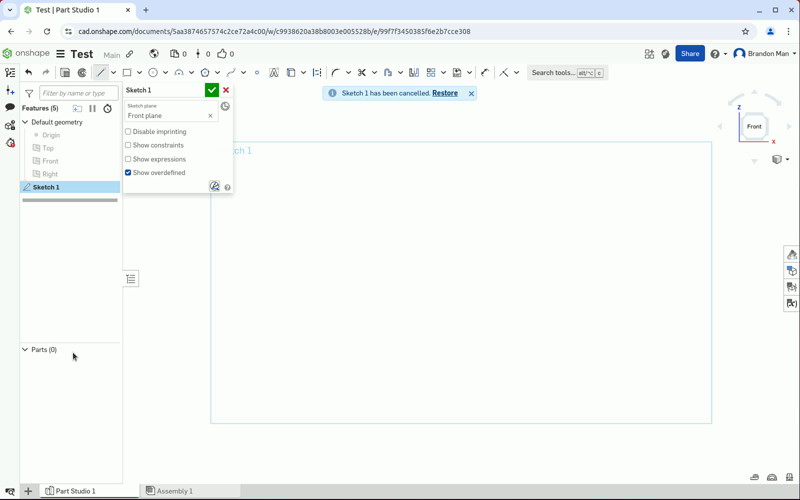
mouse_move(416, 284)
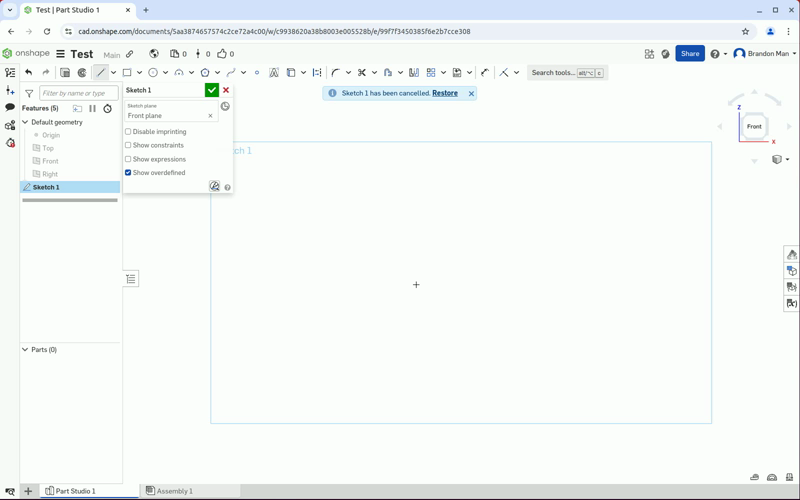
click(416, 284)
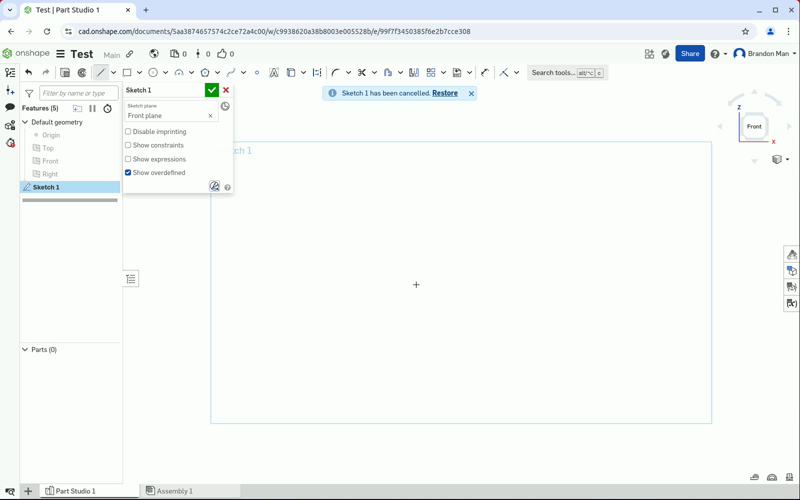
key_up(shift)
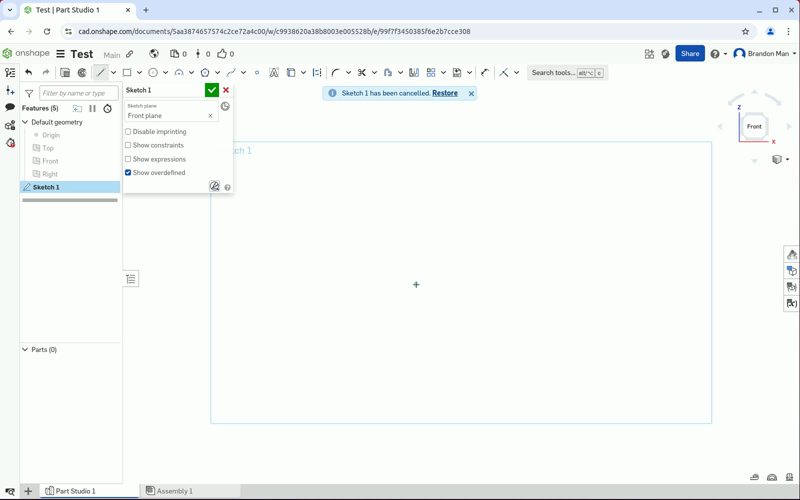
key_down(shift)
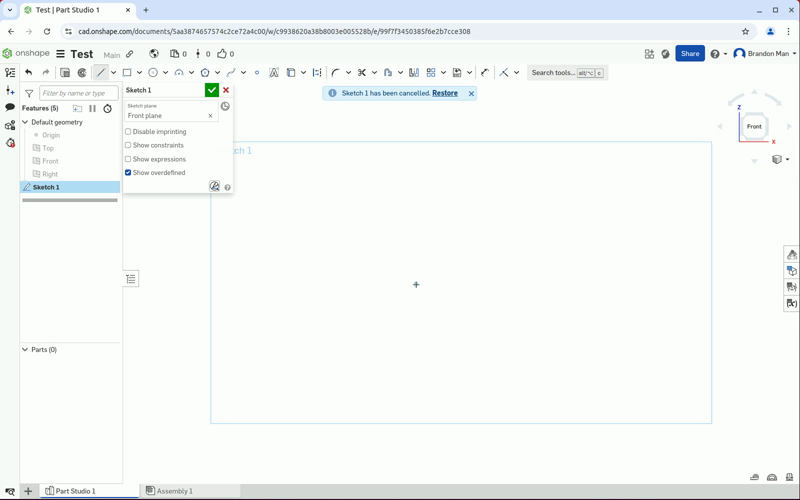
mouse_move(446, 284)
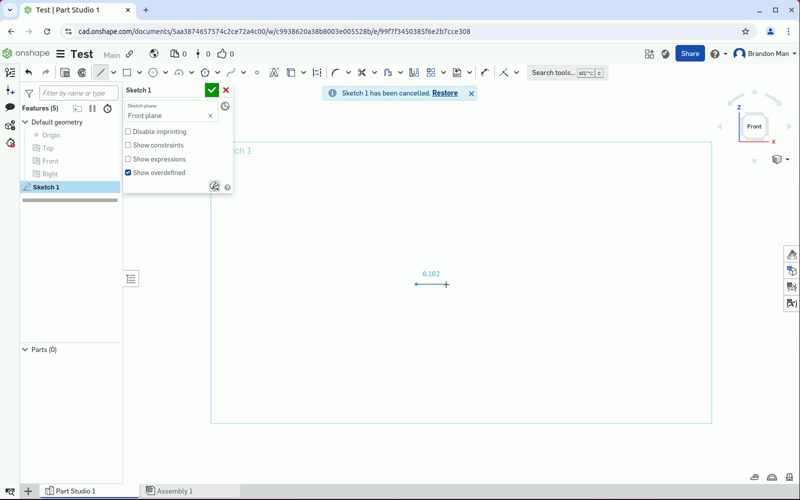
mouse_move(454, 284)
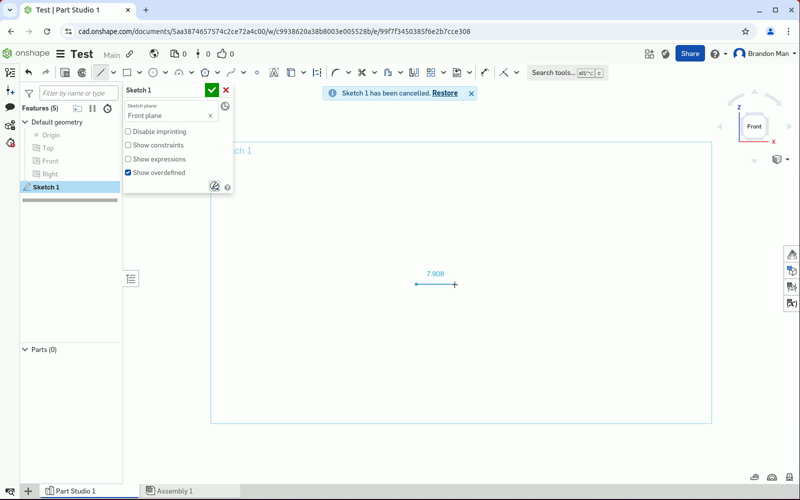
click(454, 284)
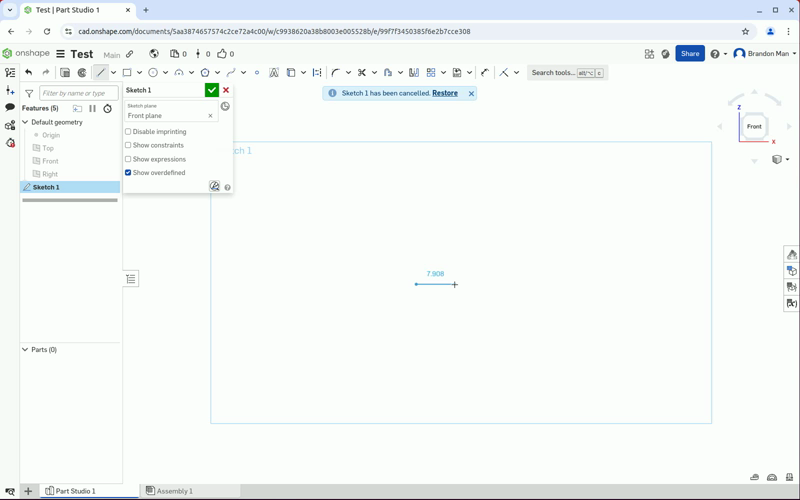
key_up(shift)
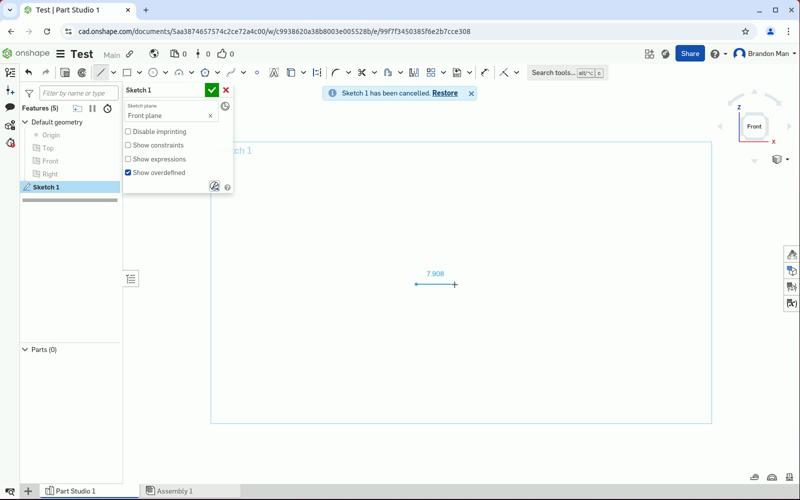
key_down(shift)
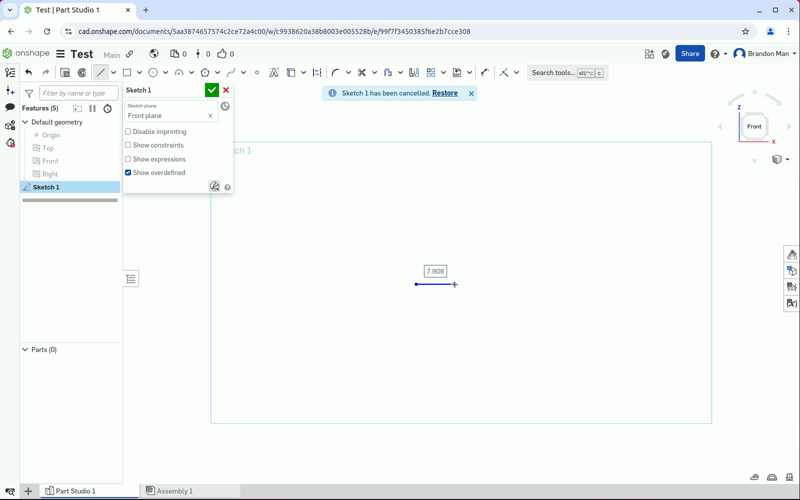
mouse_move(484, 284)
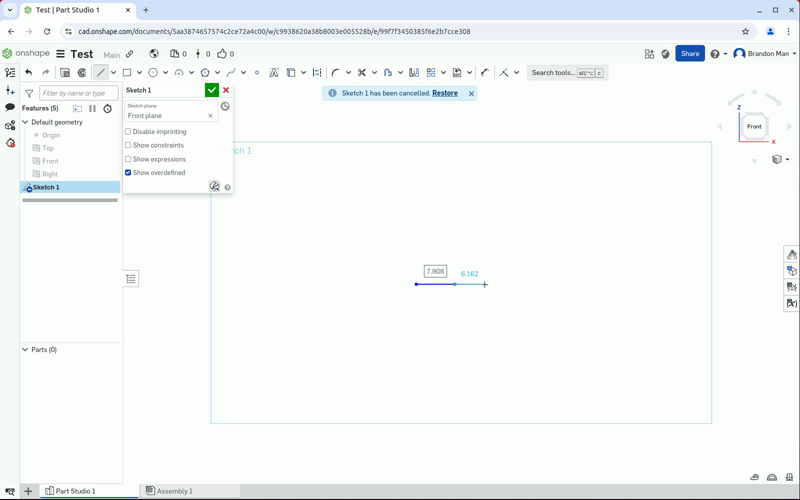
mouse_move(454, 260)
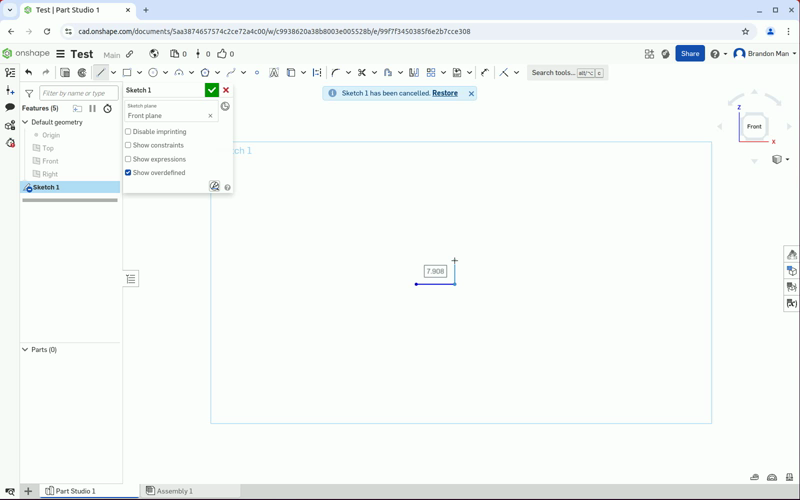
click(454, 260)
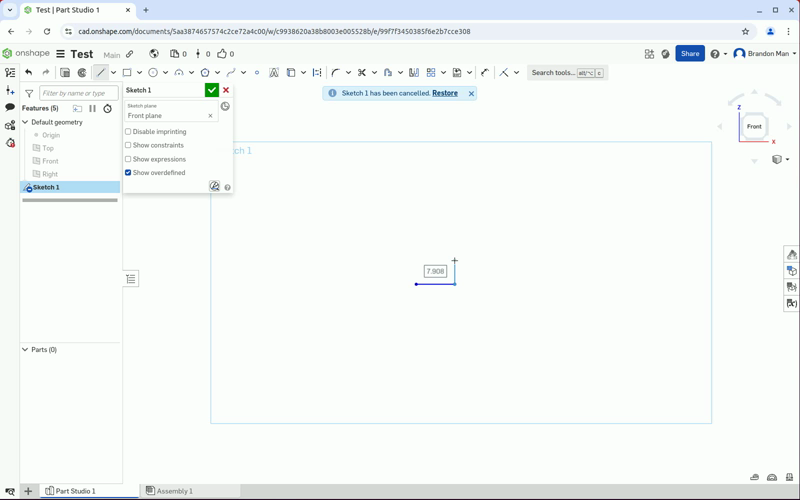
key_up(shift)
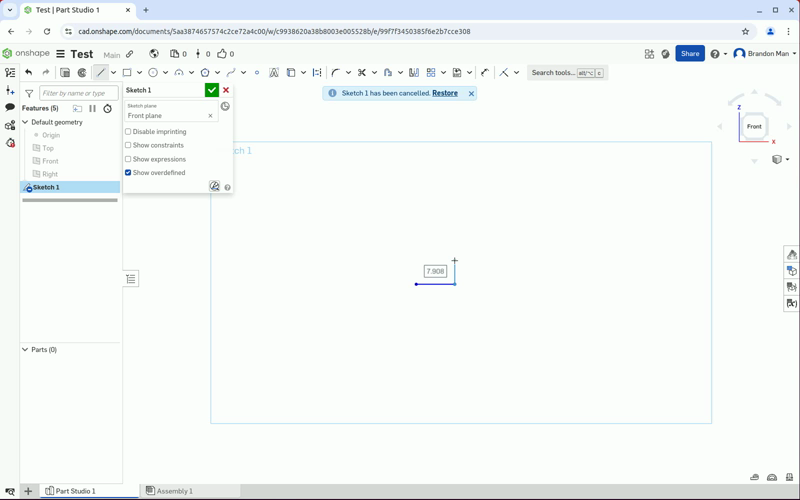
mouse_move(484, 260)
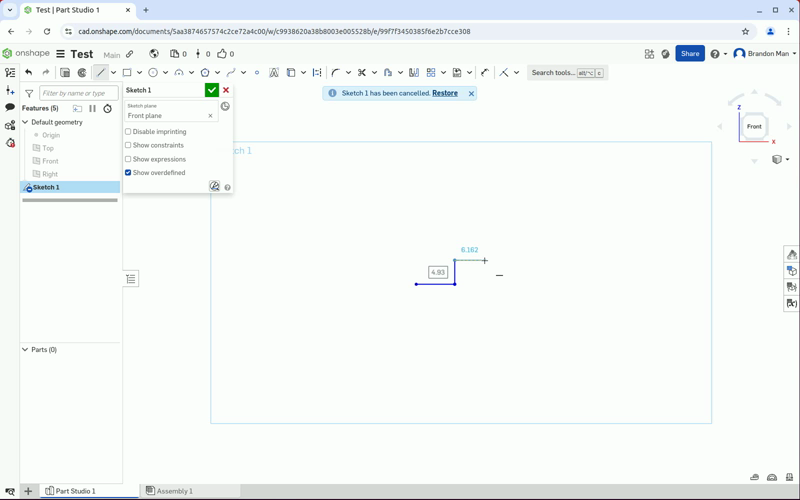
key_down(shift)
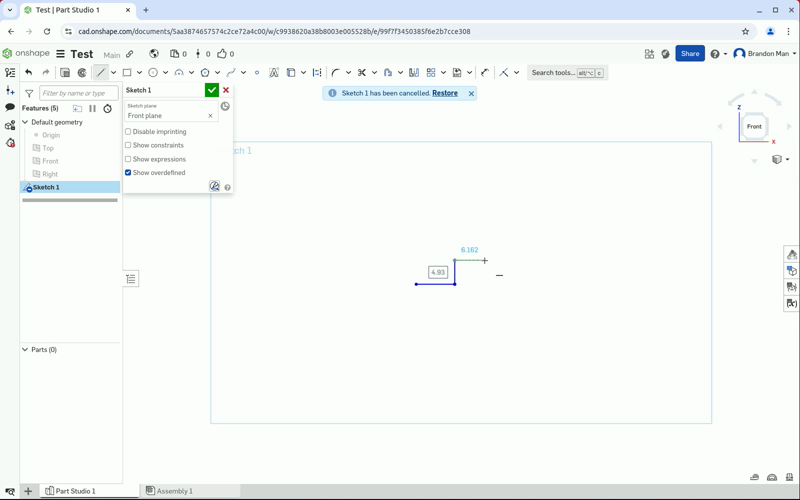
mouse_move(416, 284)
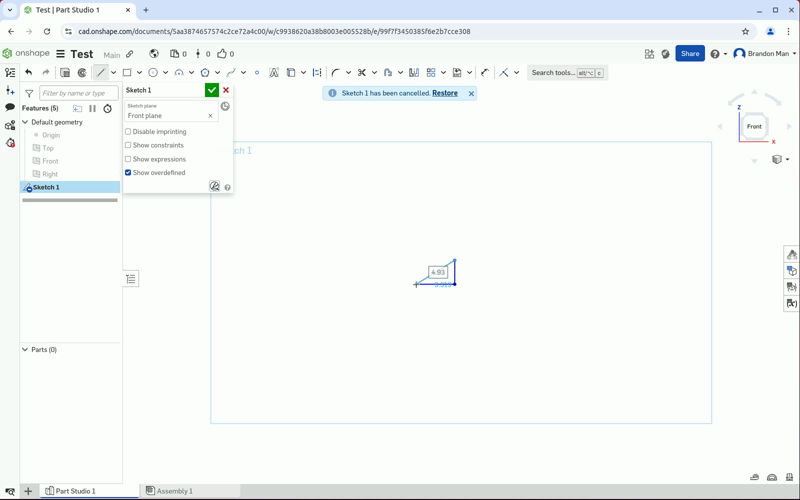
key_up(shift)
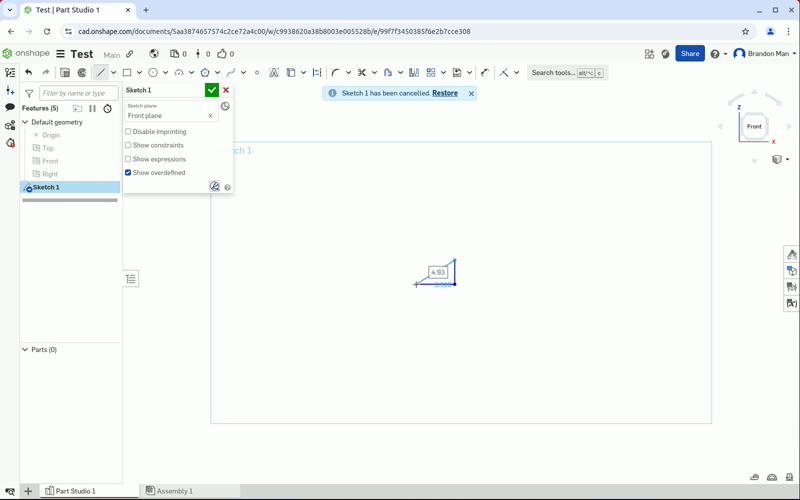
click(416, 284)
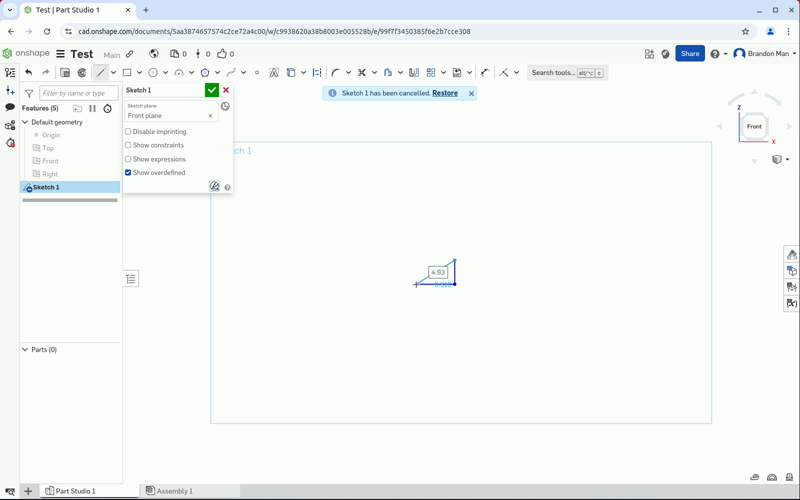
key(esc)
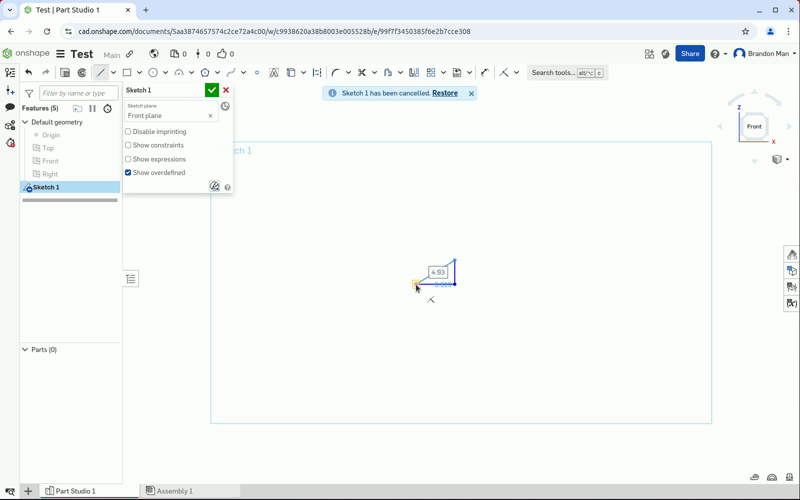
mouse_move(451, 265)
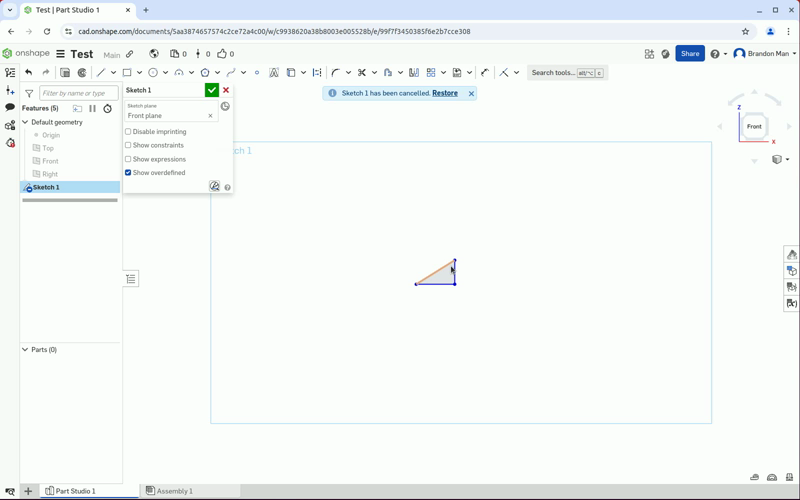
scroll(6)
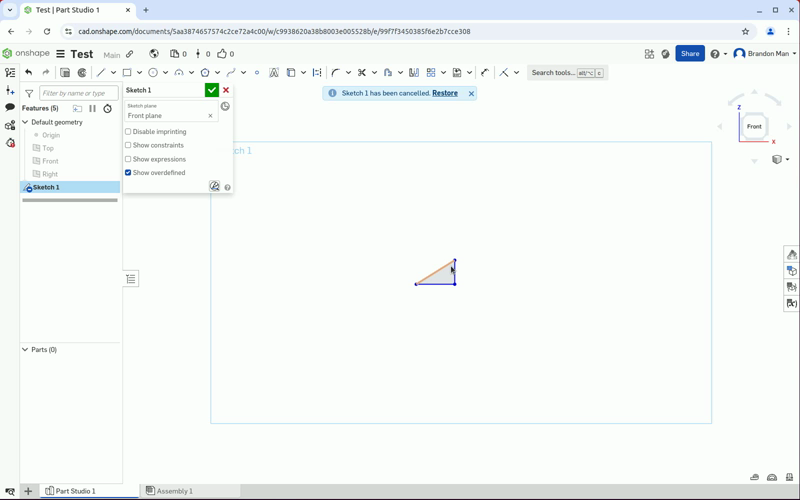
scroll(6)
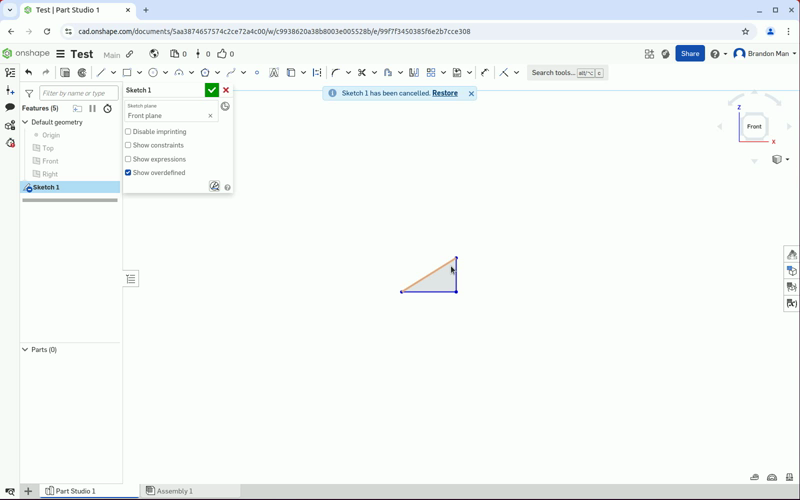
scroll(6)
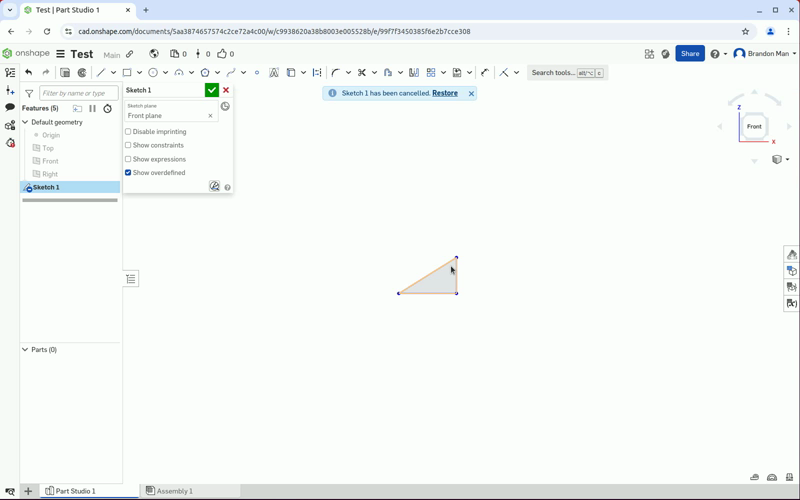
scroll(6)
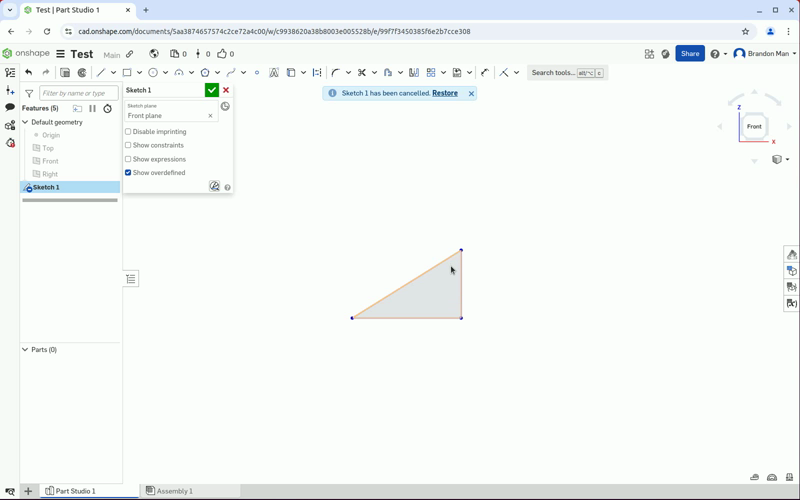
scroll(6)
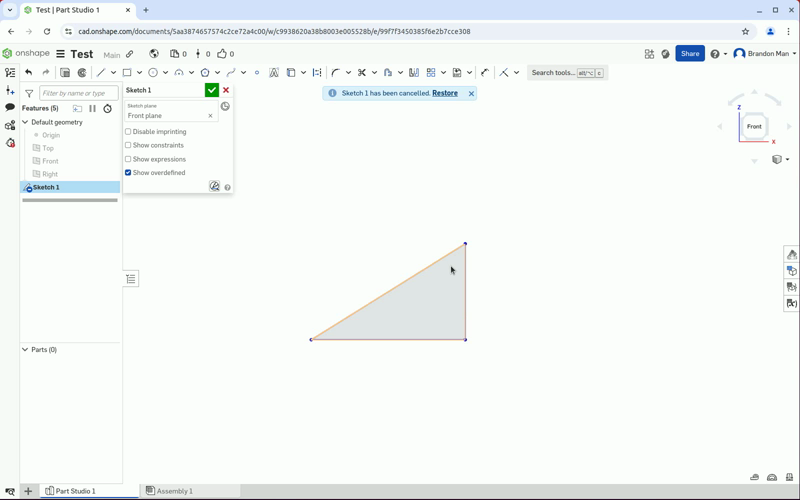
scroll(6)
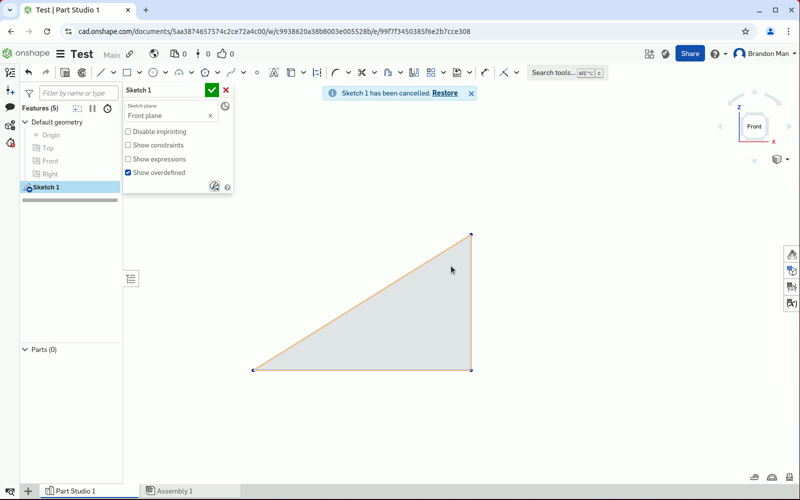
scroll(6)
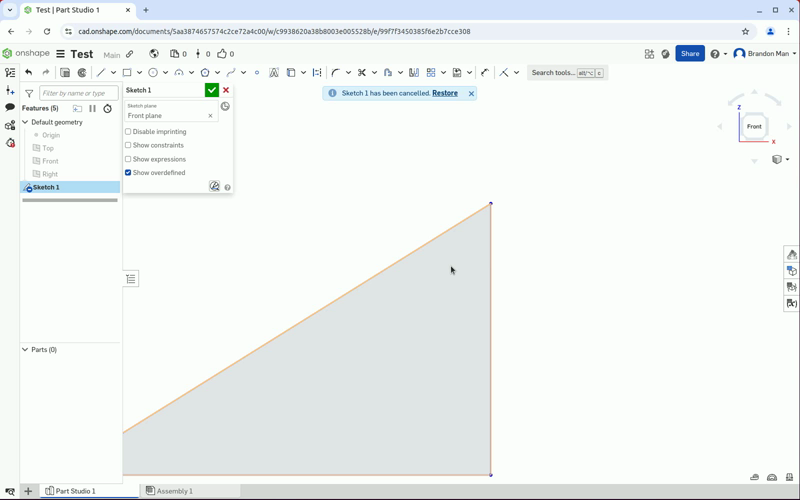
click(451, 265)
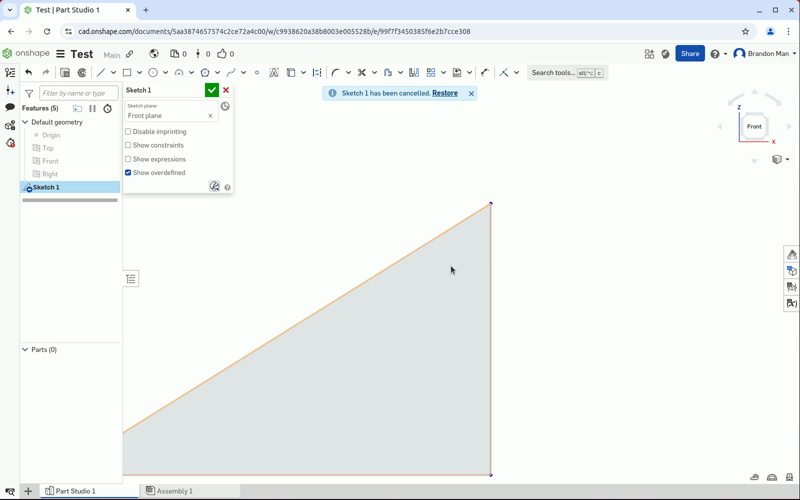
scroll(-6)
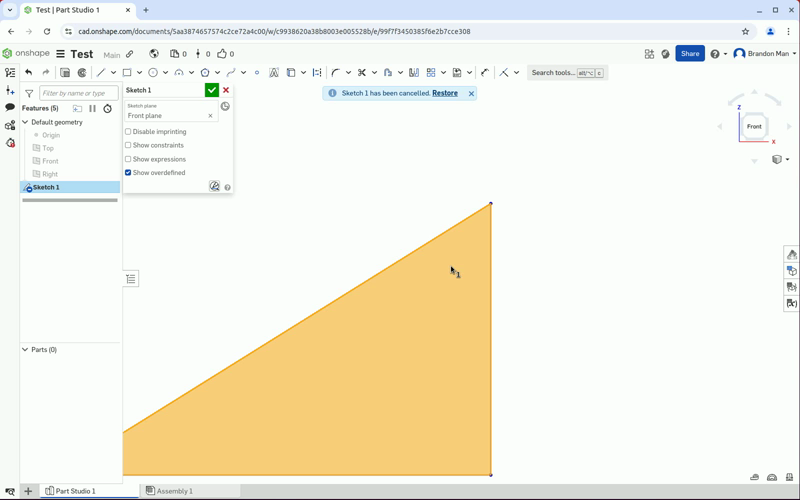
scroll(-6)
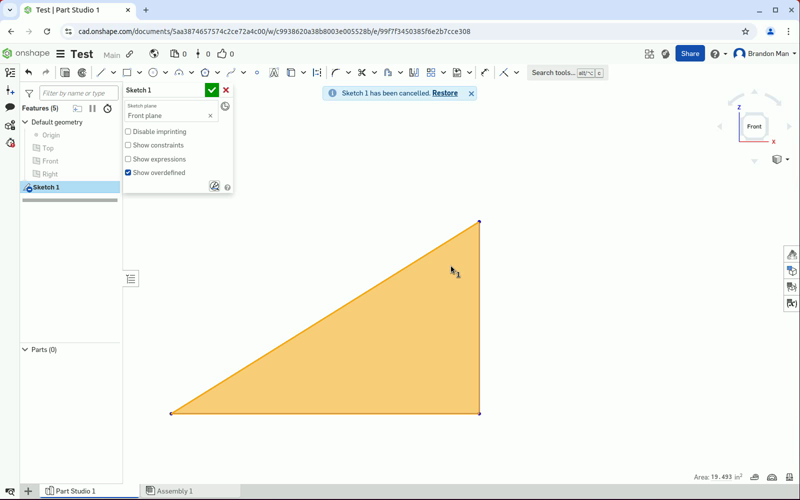
scroll(-6)
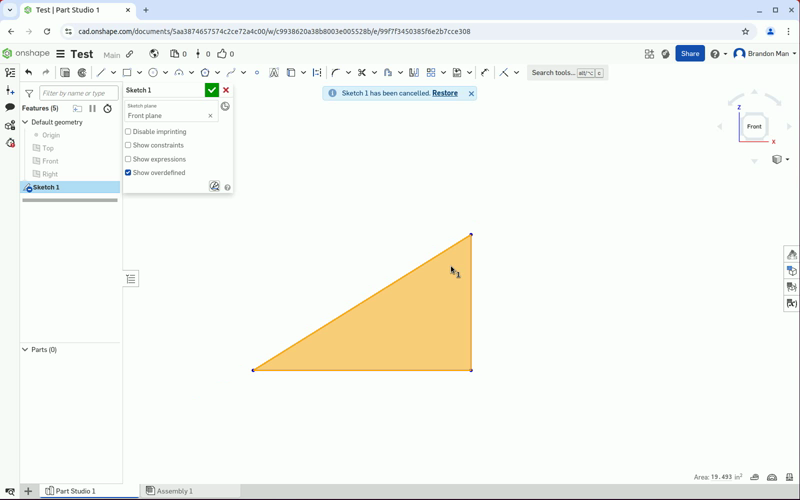
scroll(-6)
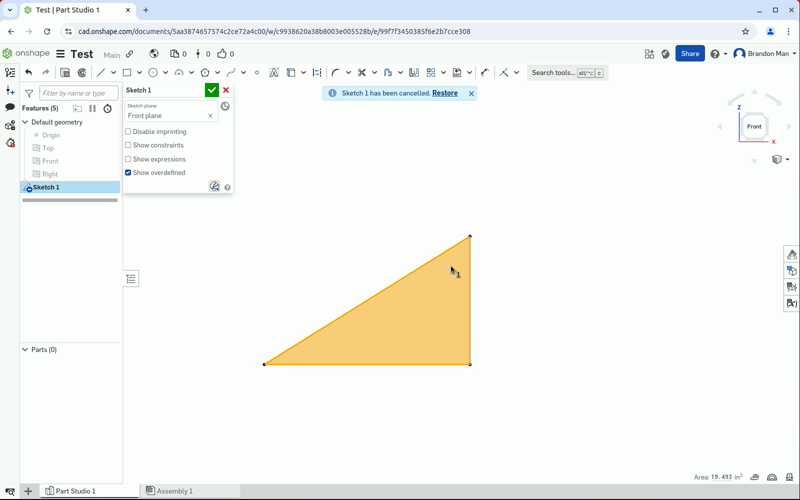
scroll(-6)
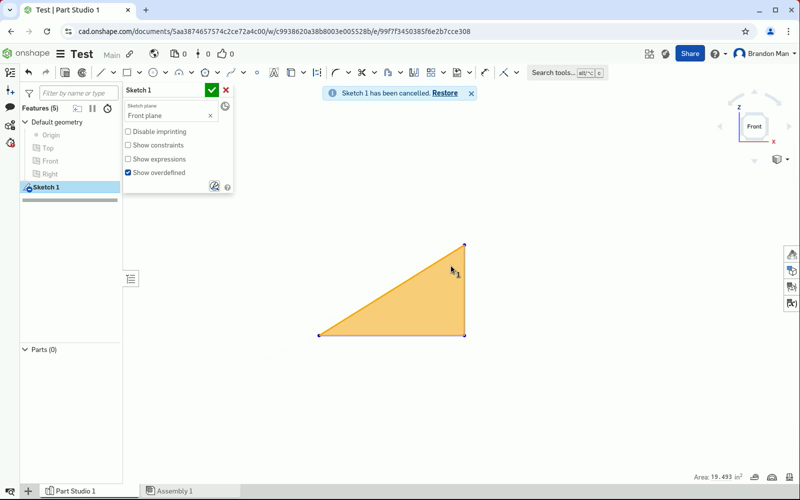
scroll(-6)
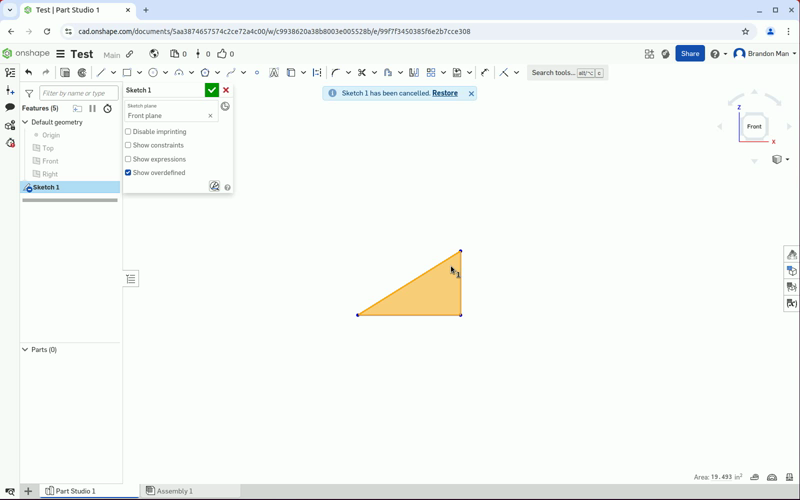
scroll(-6)
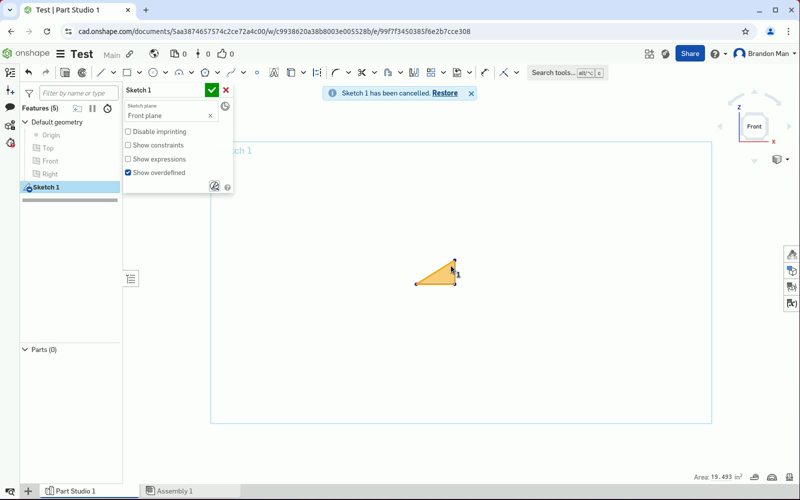
mouse_move(73, 352)
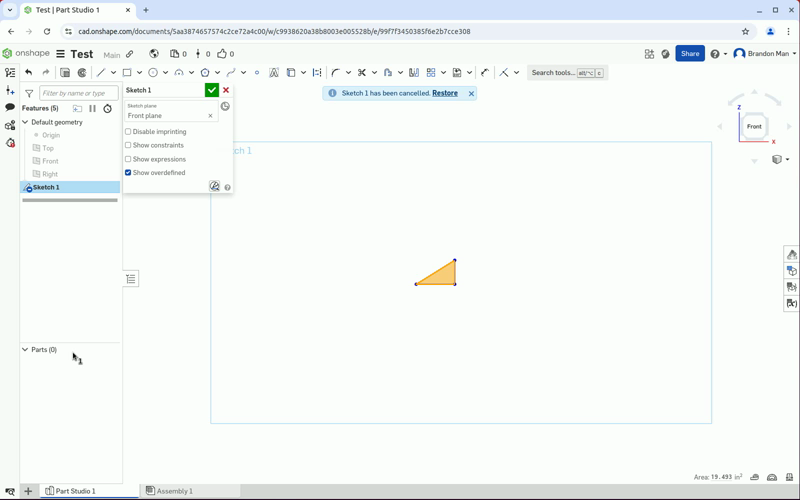
key(shift+y)
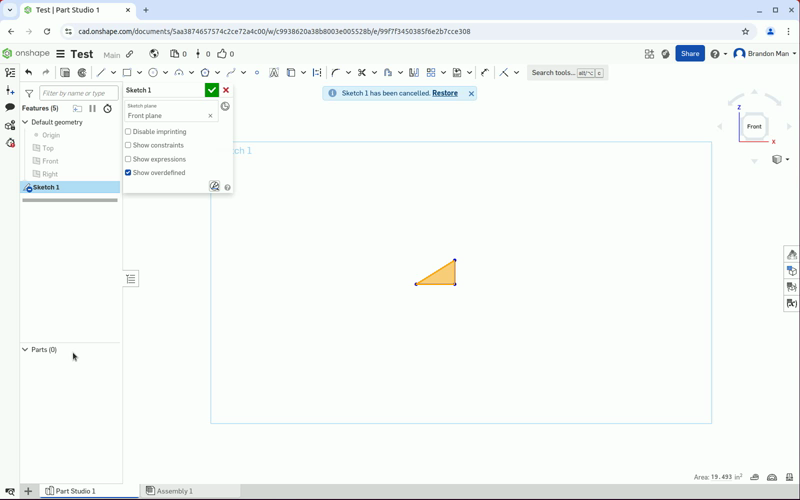
key(shift+e)
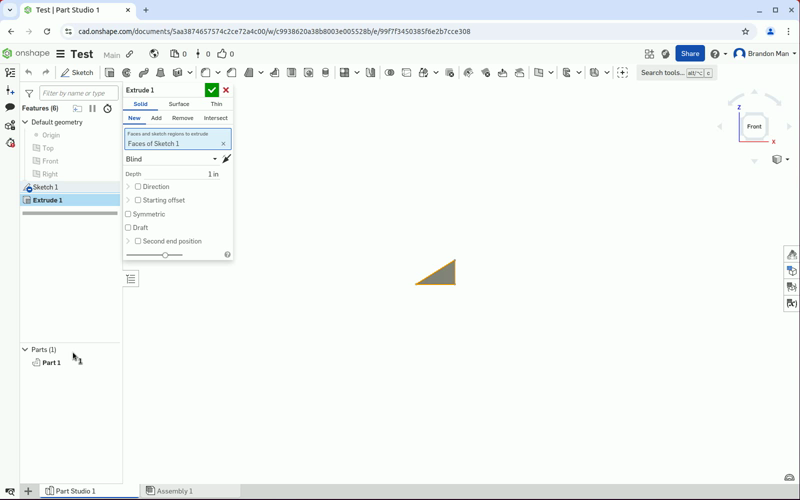
mouse_move(143, 106)
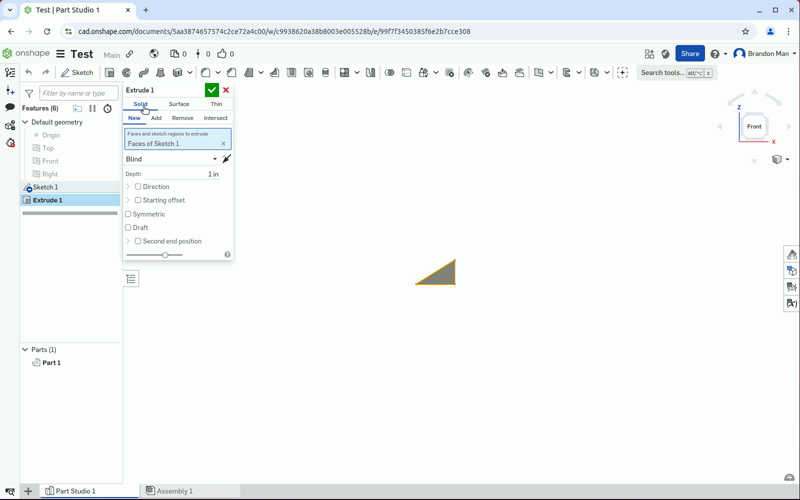
click(143, 106)
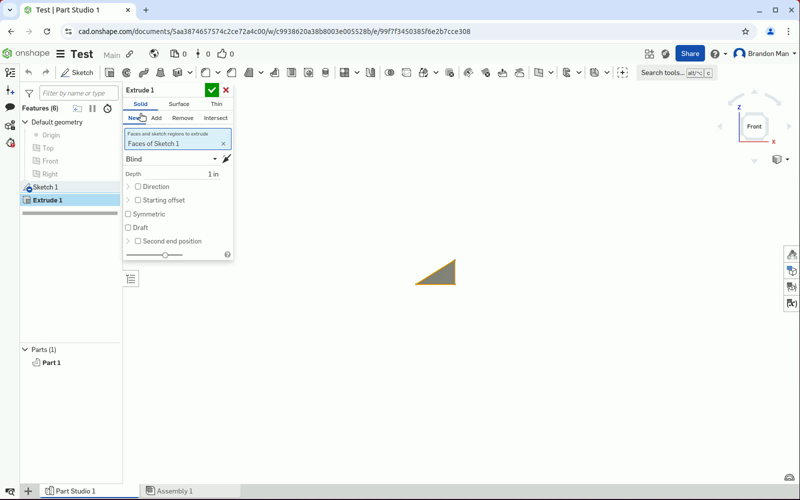
mouse_move(137, 120)
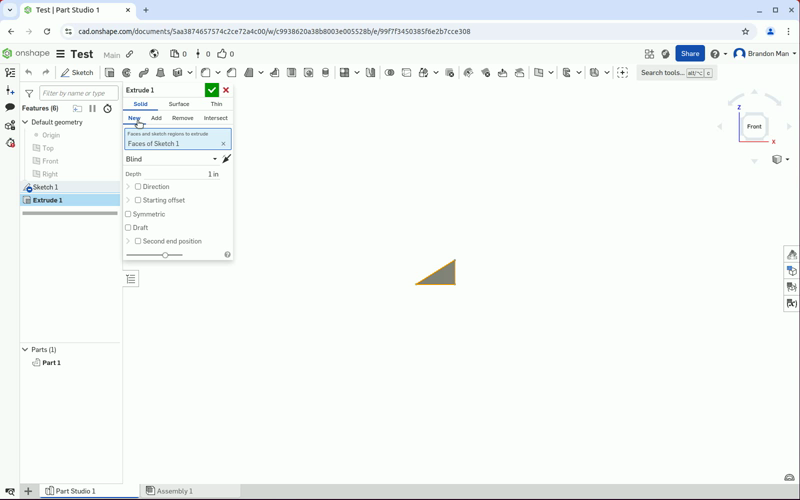
click(137, 120)
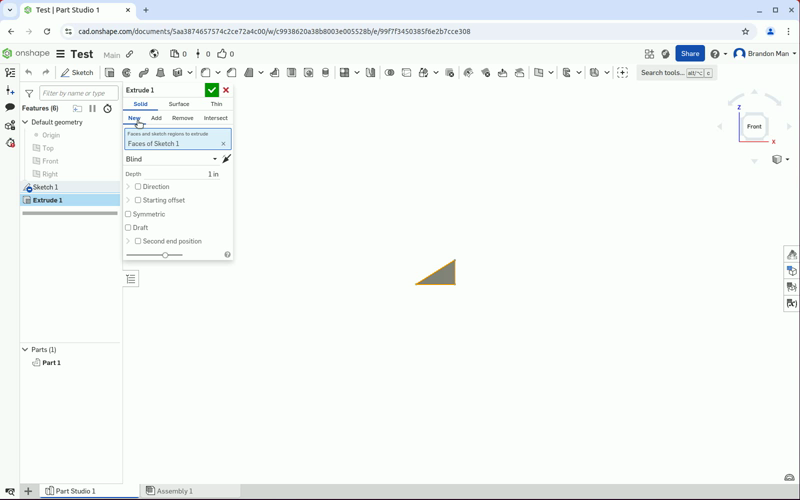
key(tab, 4)
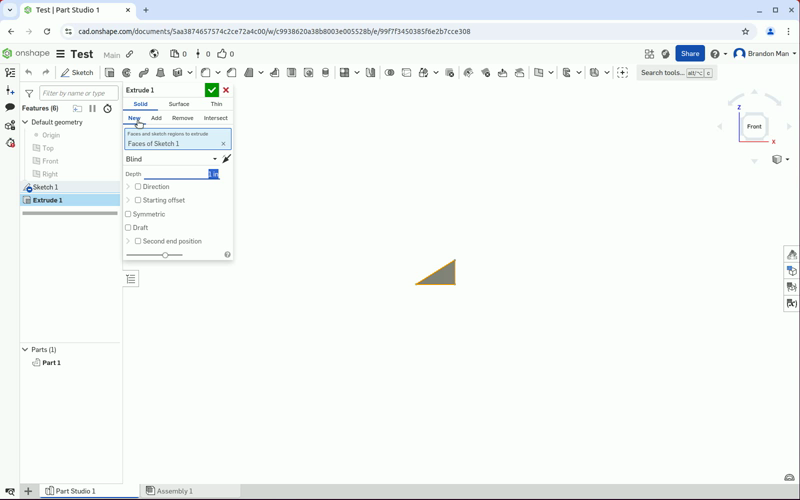
text(23.108)
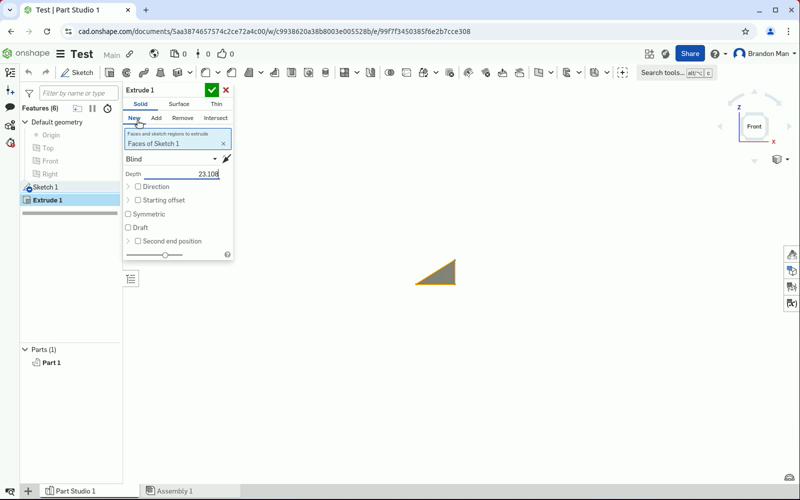
key(enter)
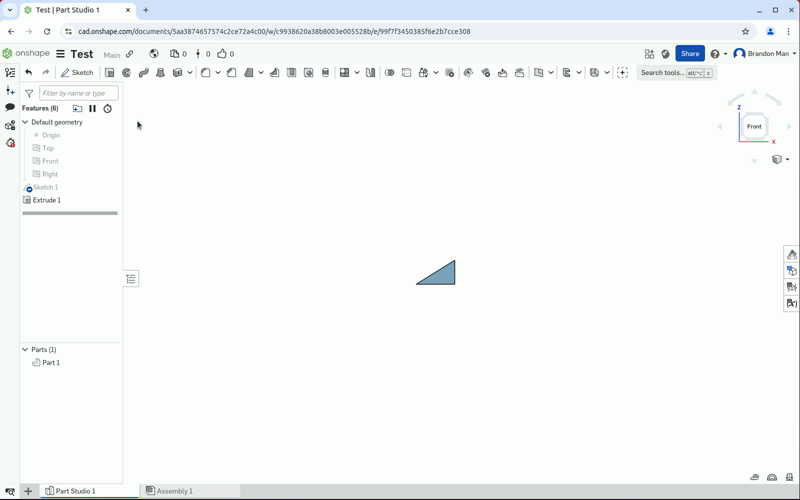
key(shift+h)
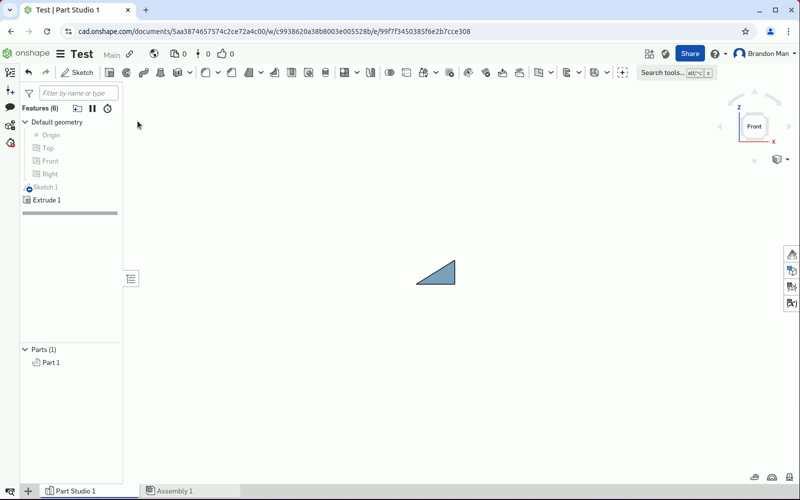
key(shift+h)
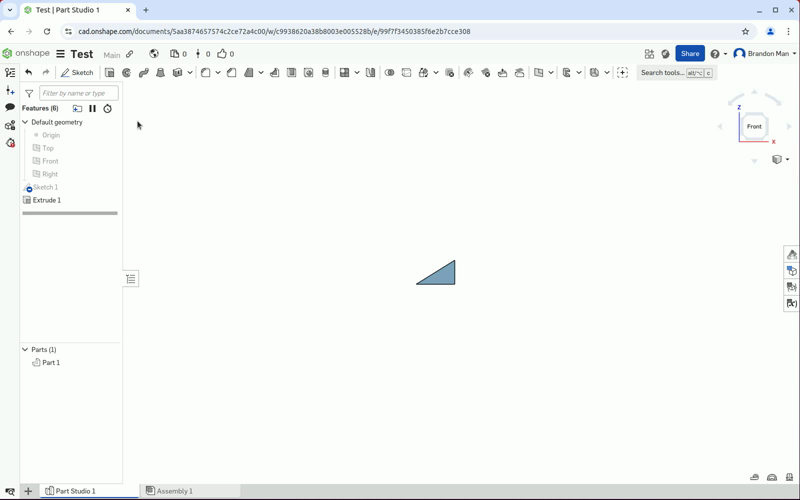
mouse_move(73, 189)
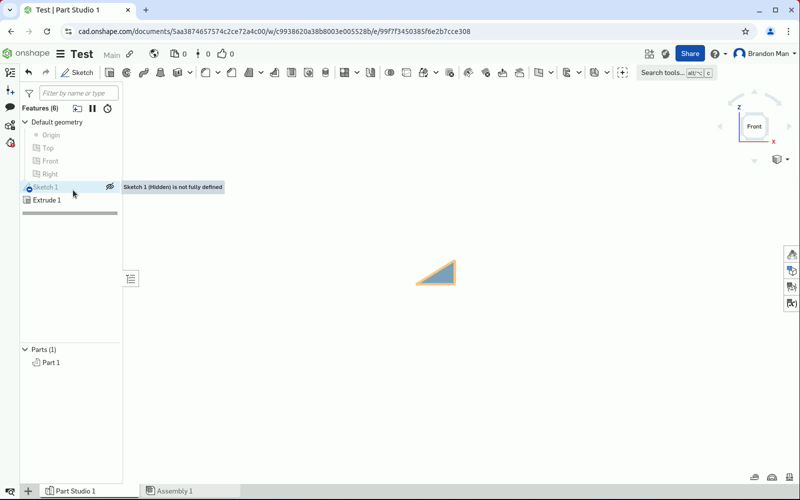
click(73, 189)
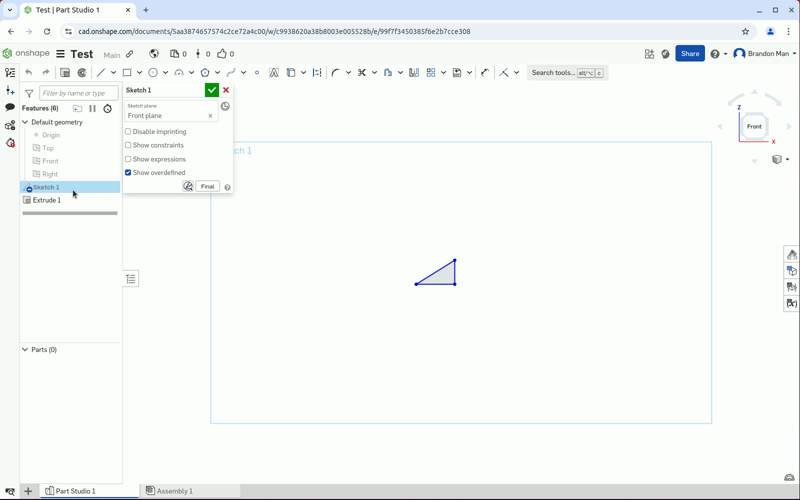
mouse_move(229, 92)
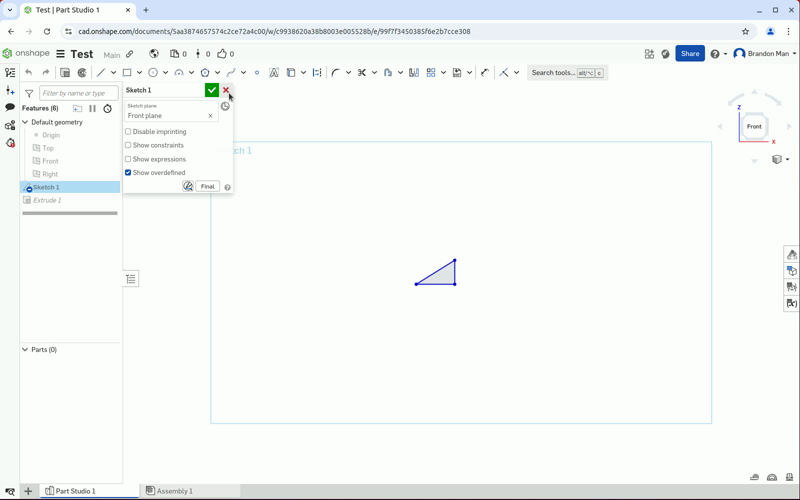
click(229, 92)
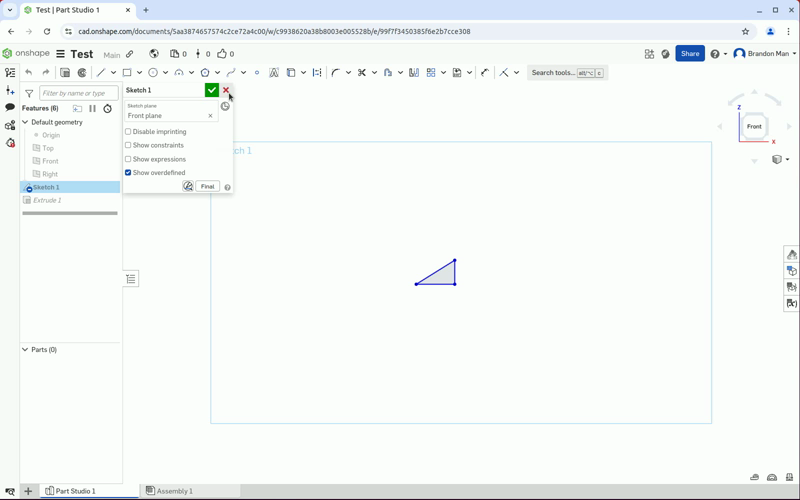
key(shift+s)
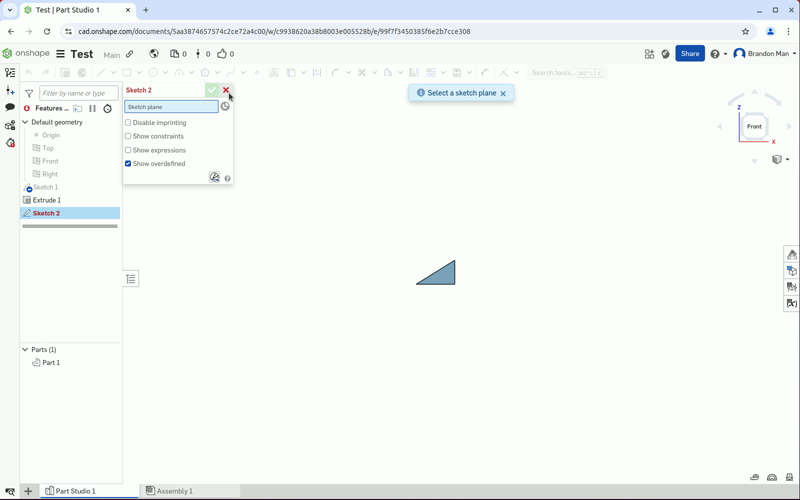
mouse_move(73, 163)
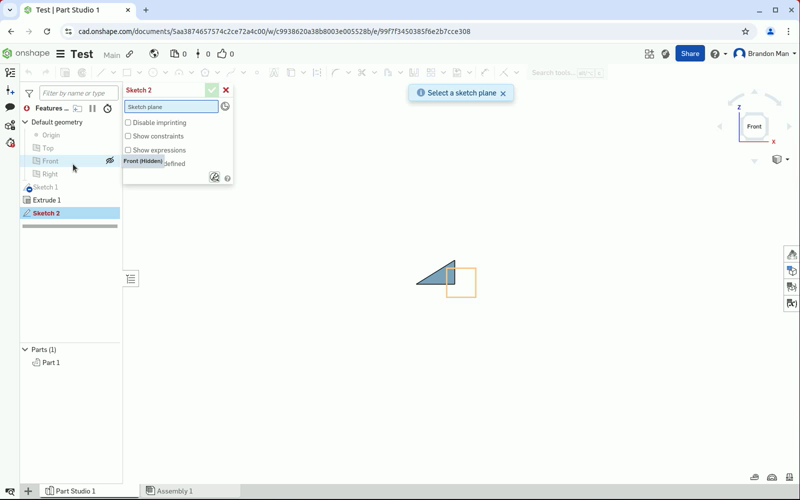
click(73, 163)
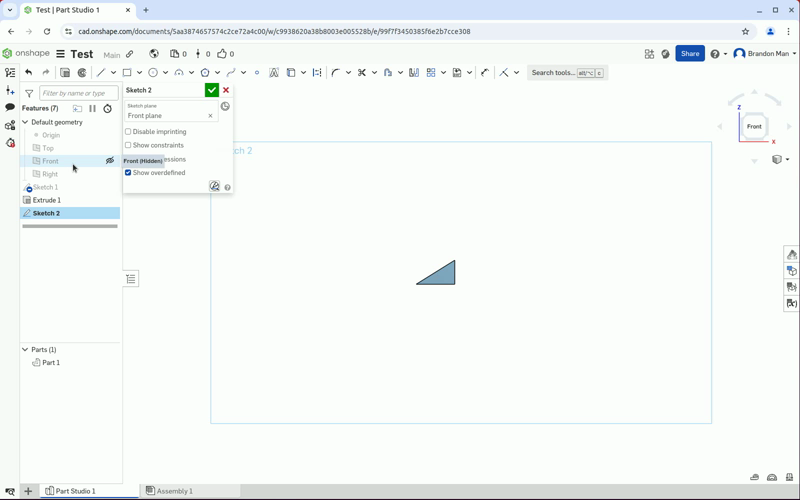
mouse_move(73, 352)
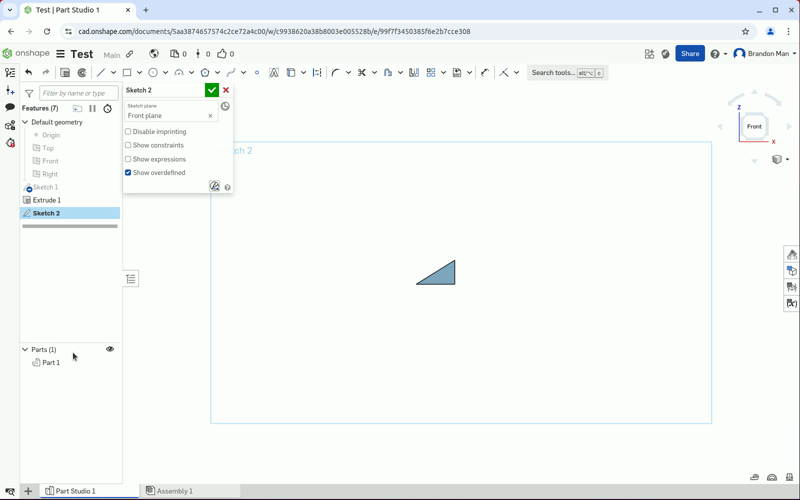
key(y)
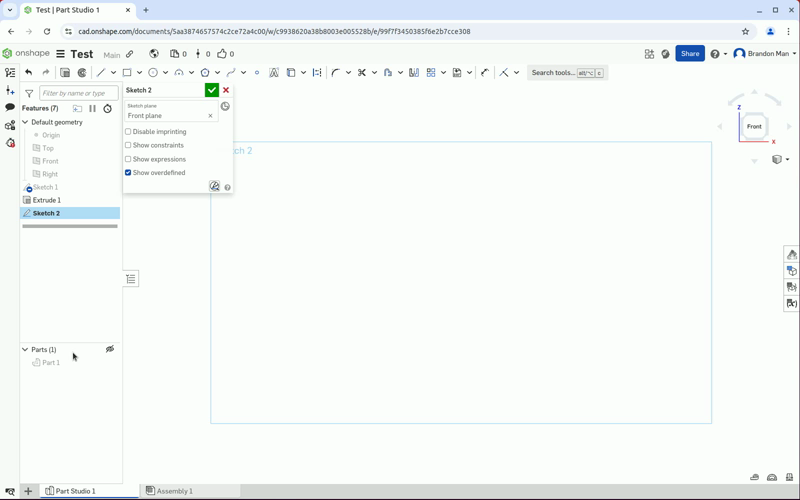
key(l)
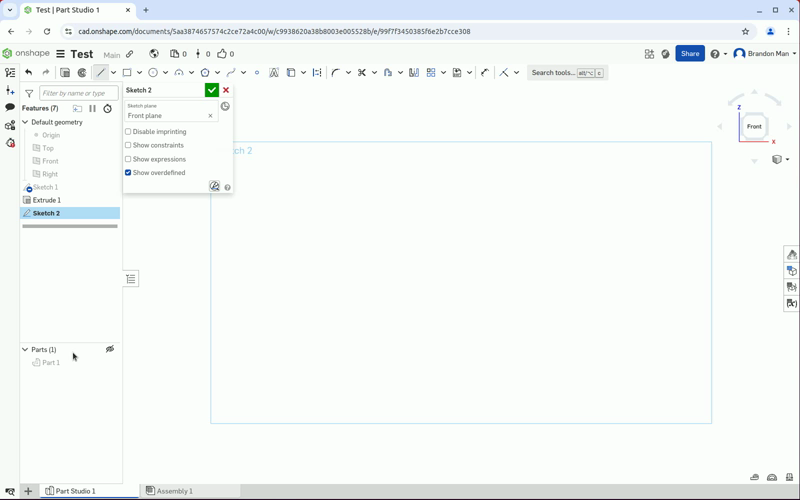
key_down(shift)
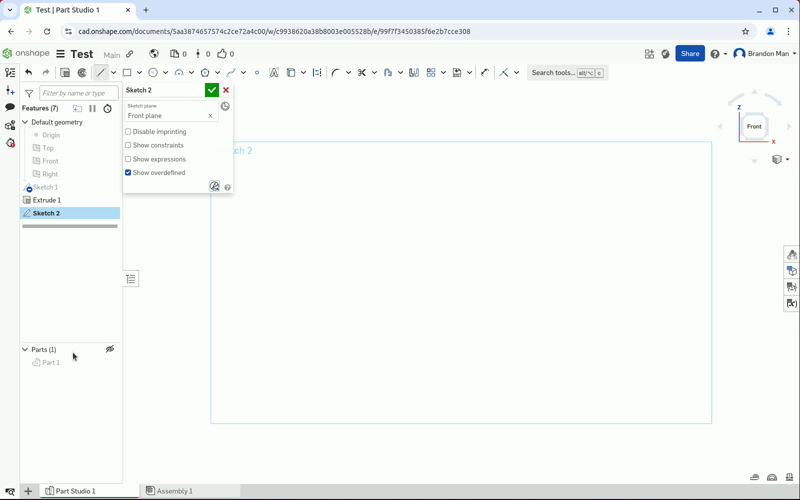
mouse_move(453, 284)
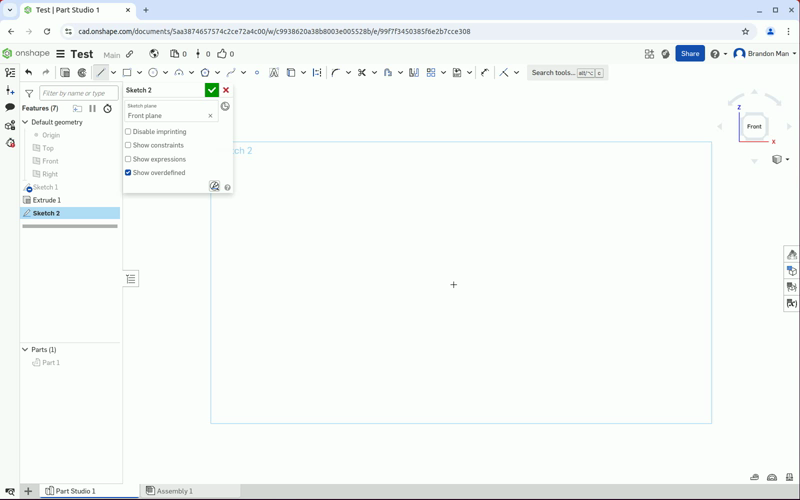
click(453, 284)
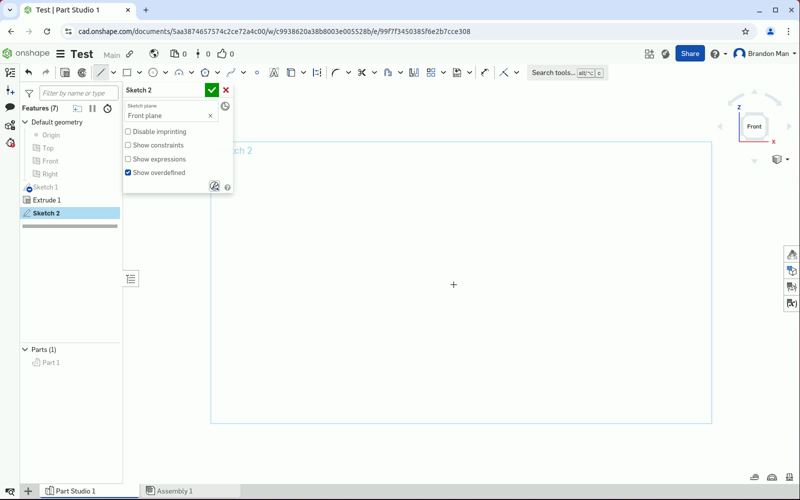
key_up(shift)
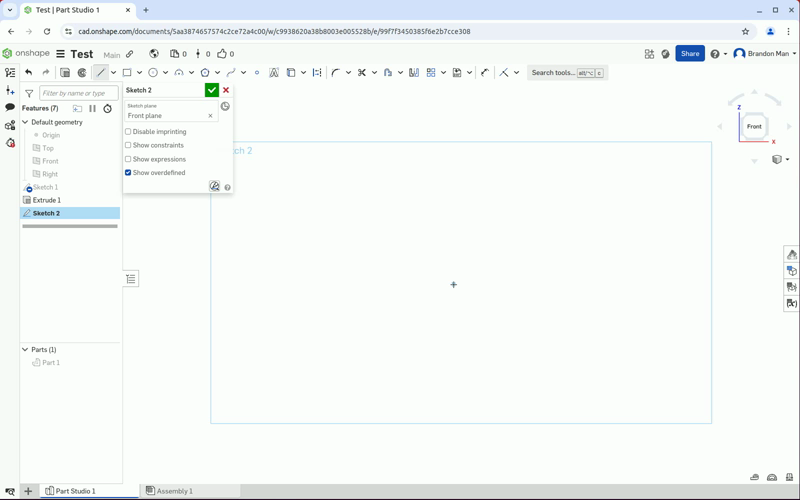
key_down(shift)
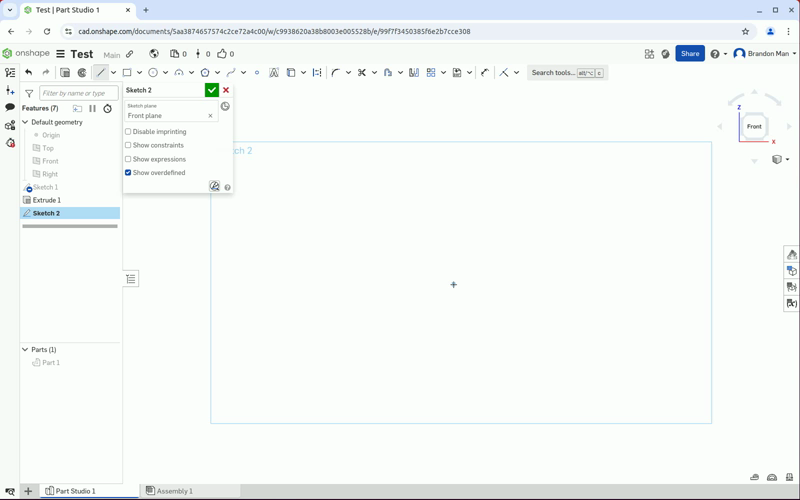
mouse_move(483, 284)
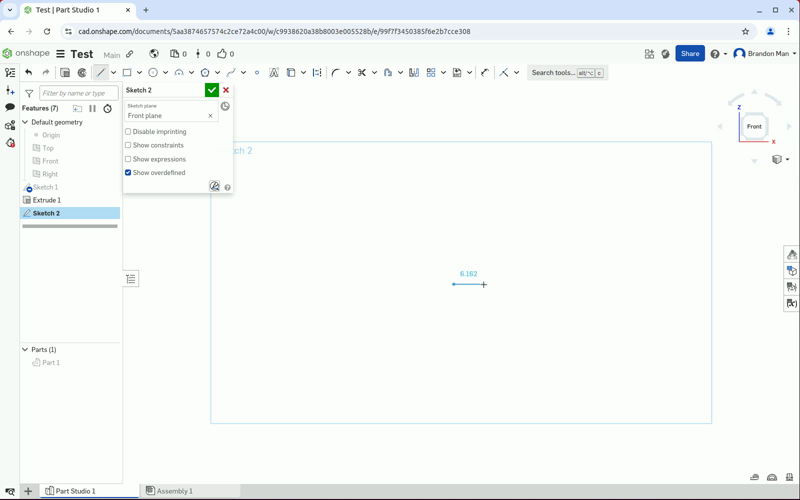
mouse_move(492, 284)
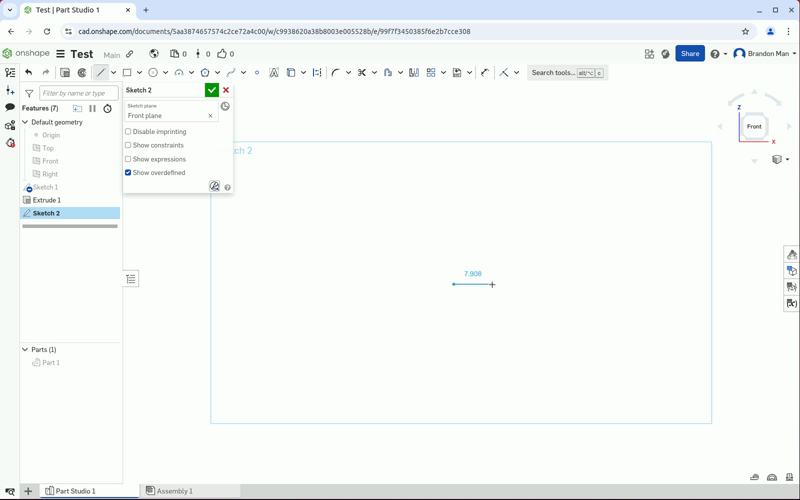
click(492, 284)
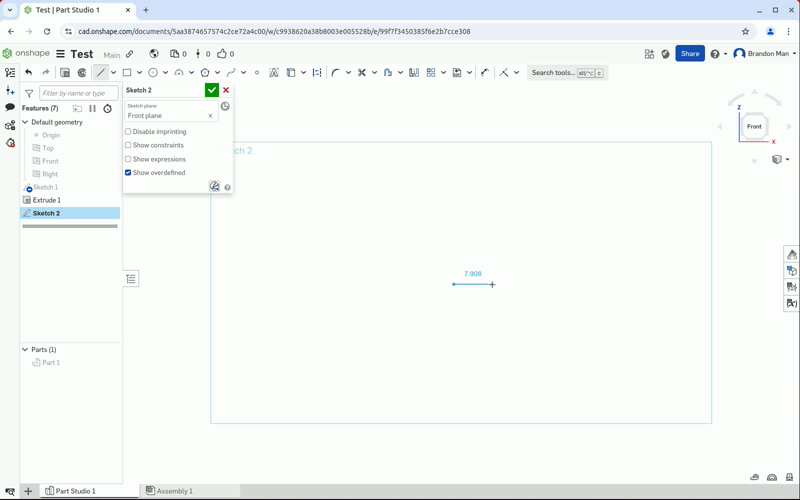
key_up(shift)
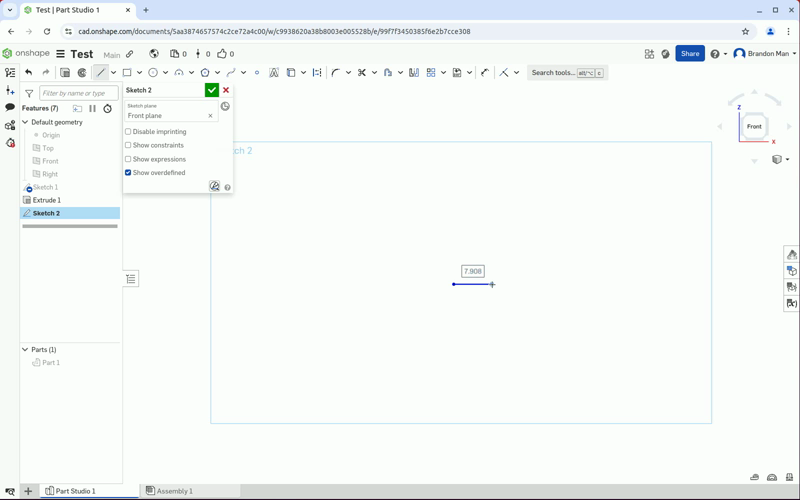
key_down(shift)
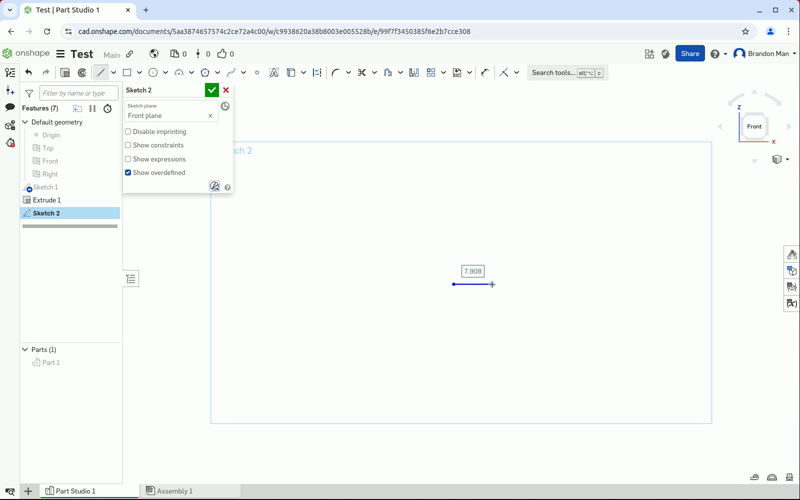
mouse_move(522, 284)
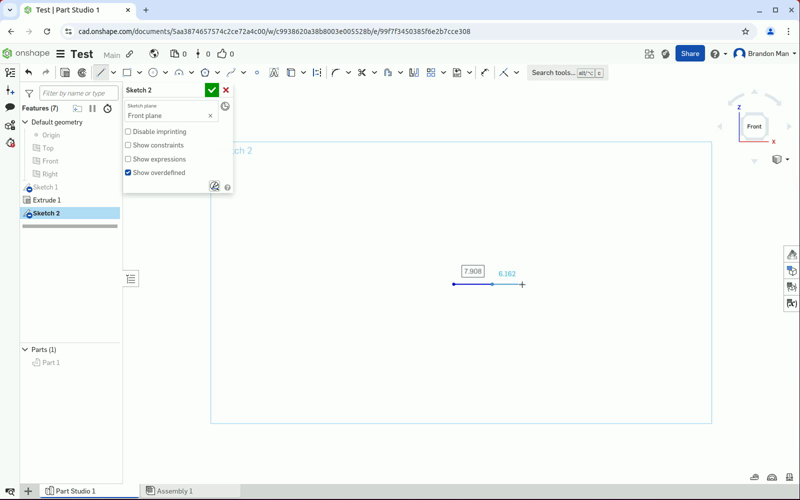
mouse_move(453, 260)
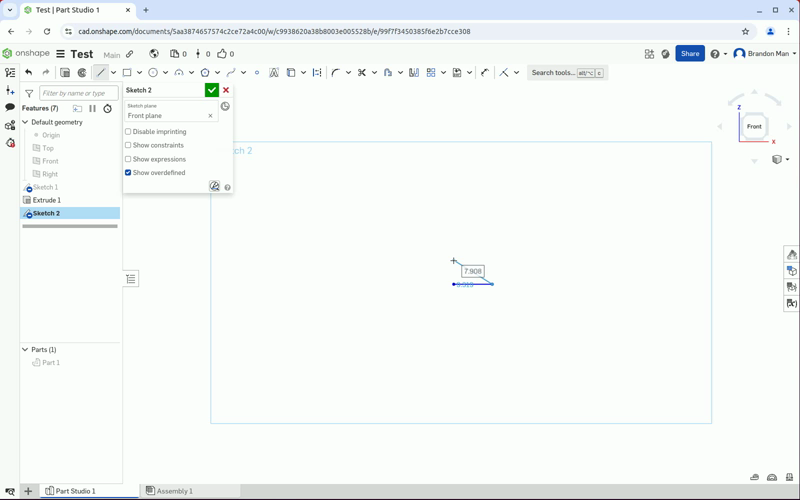
click(453, 260)
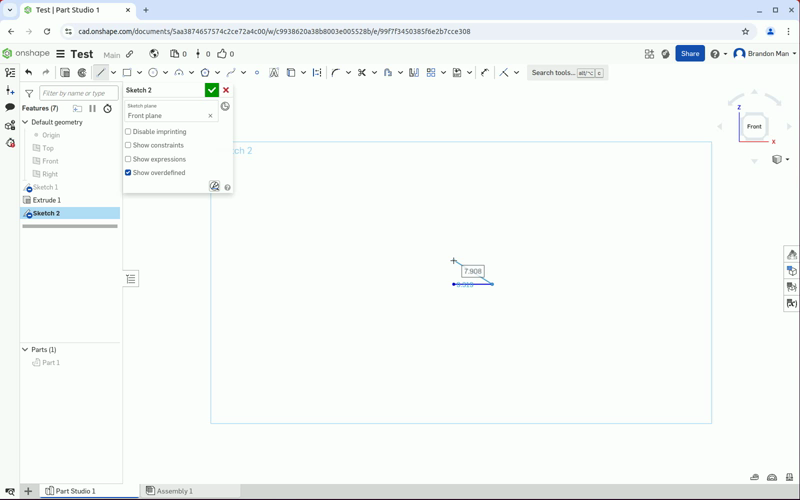
key_up(shift)
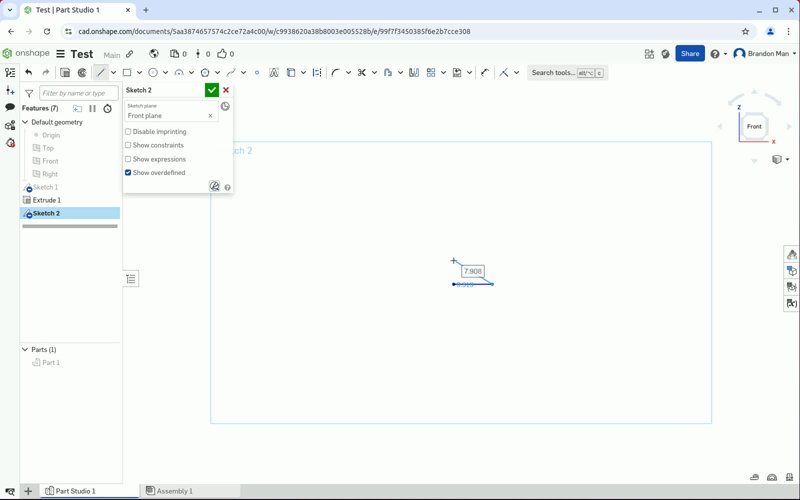
mouse_move(483, 260)
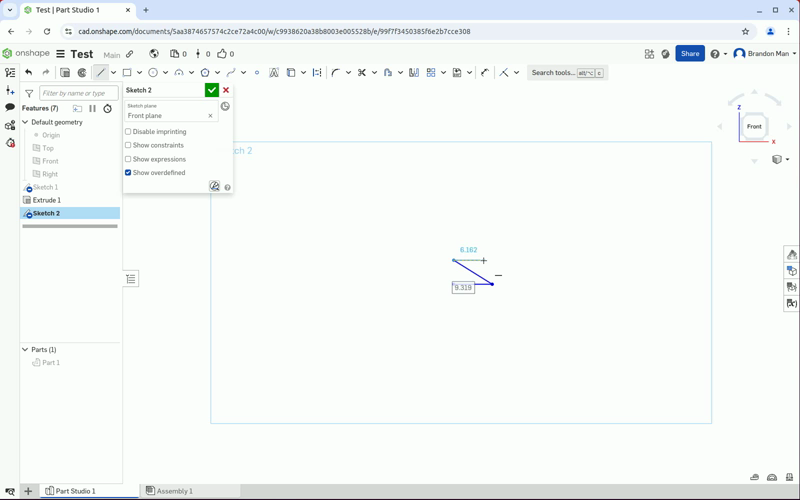
key_down(shift)
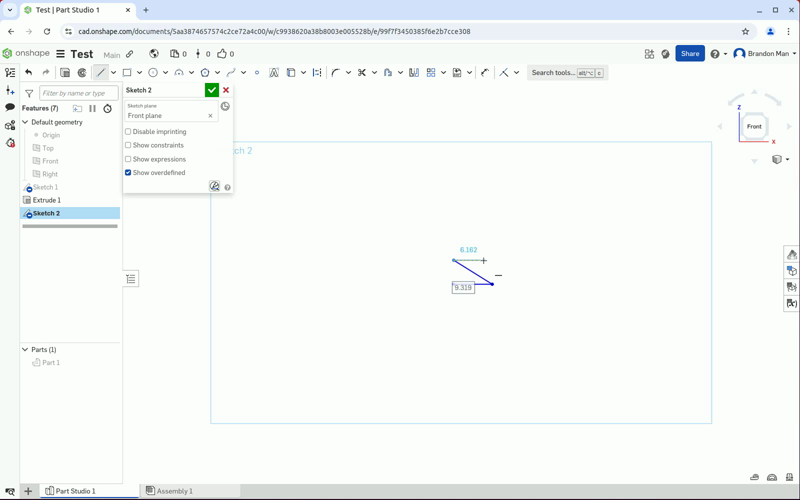
mouse_move(453, 284)
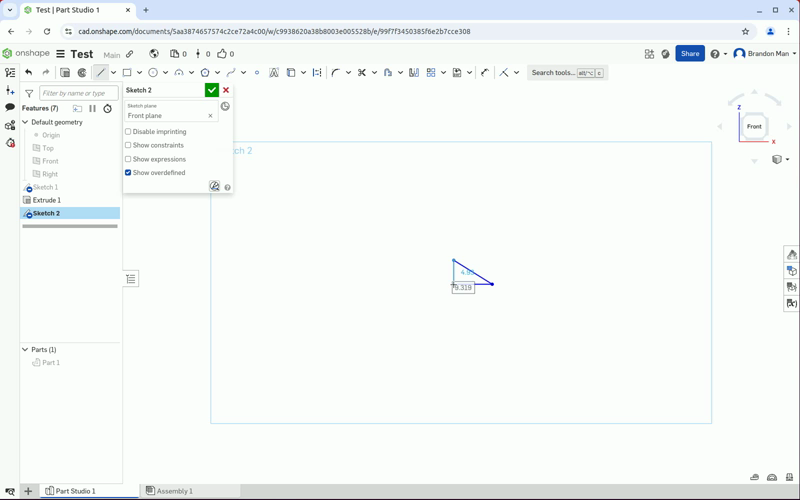
key_up(shift)
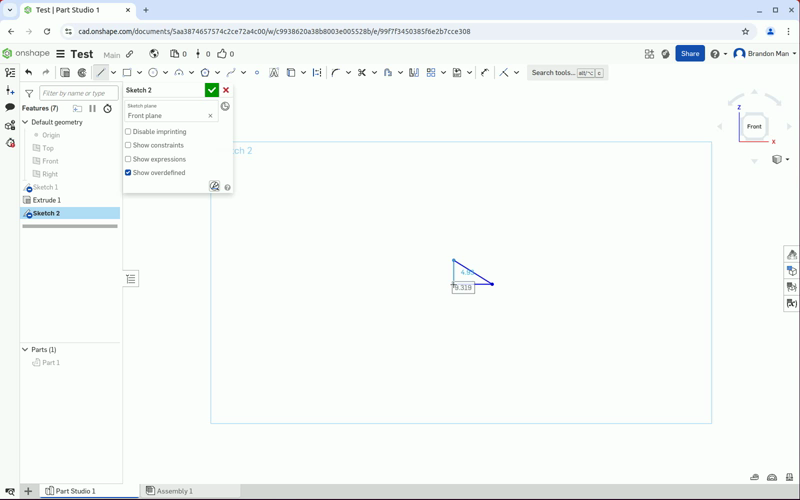
click(453, 284)
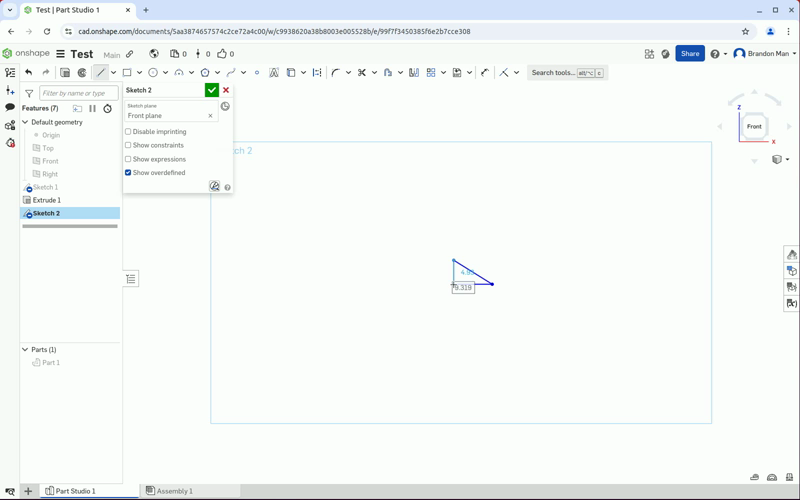
key(esc)
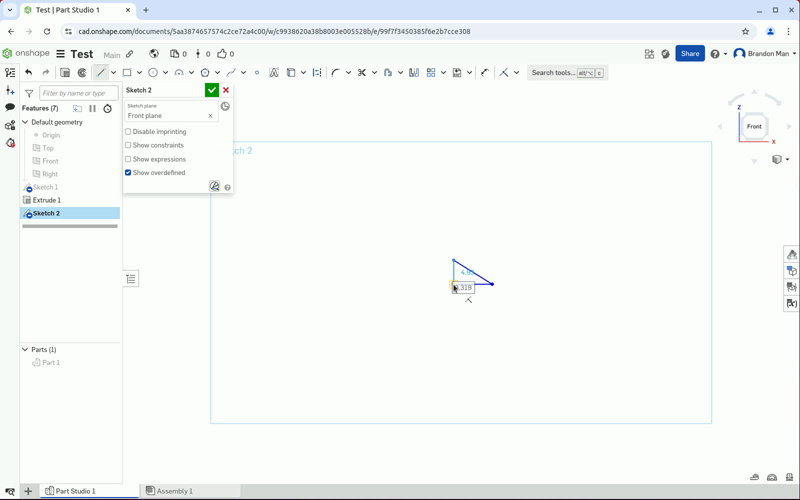
mouse_move(457, 278)
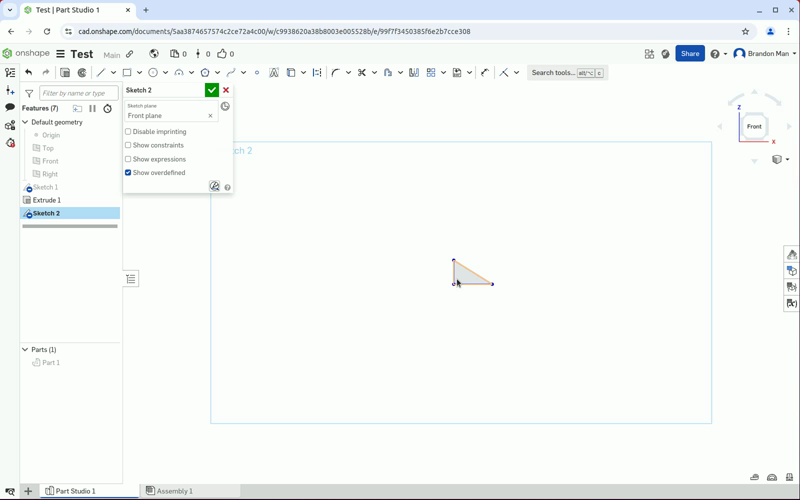
scroll(6)
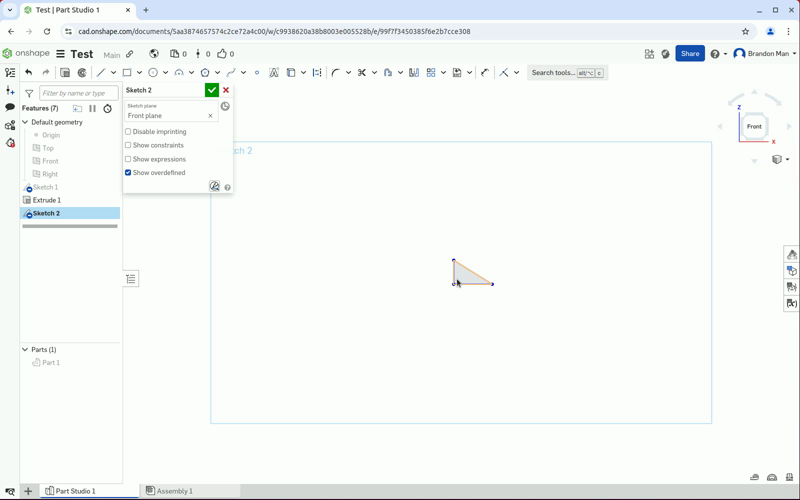
scroll(6)
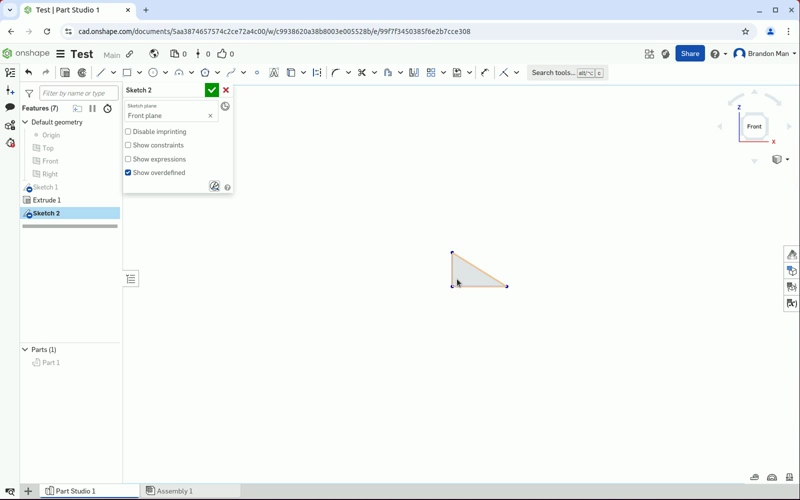
scroll(6)
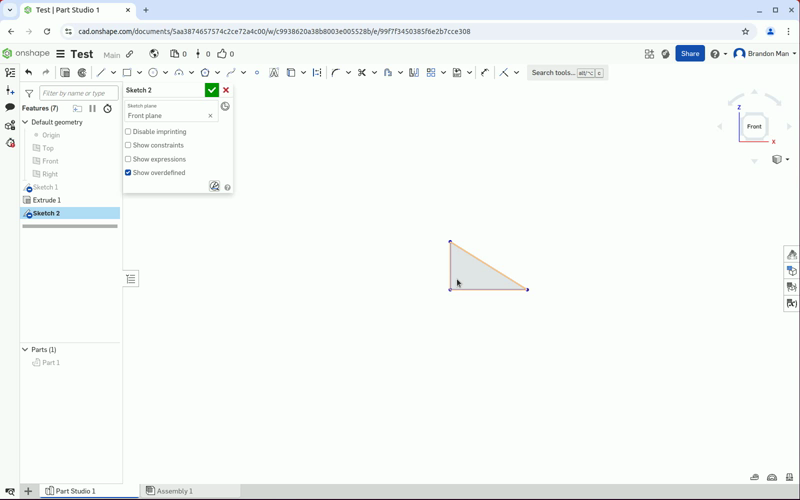
scroll(6)
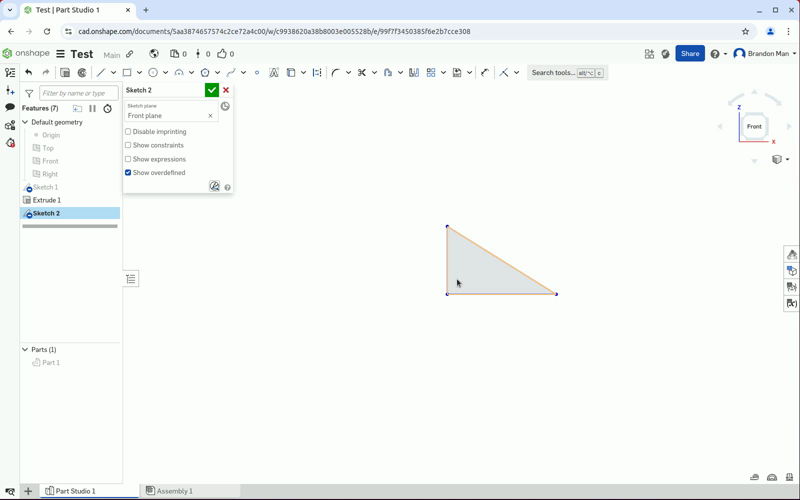
scroll(6)
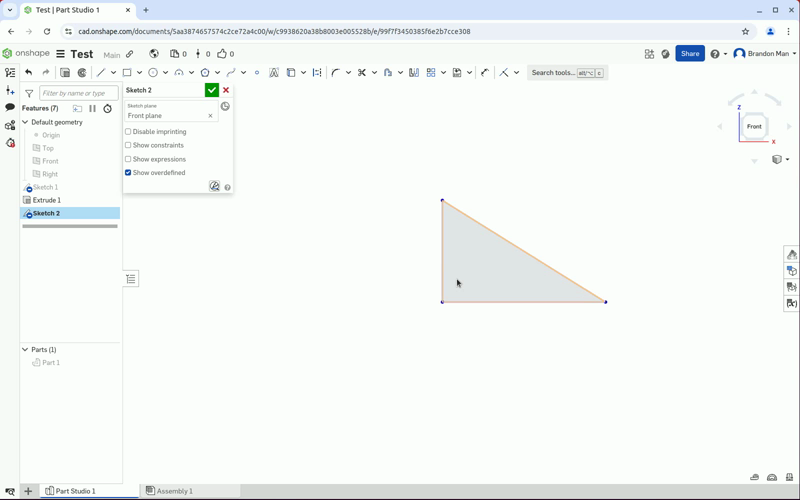
scroll(6)
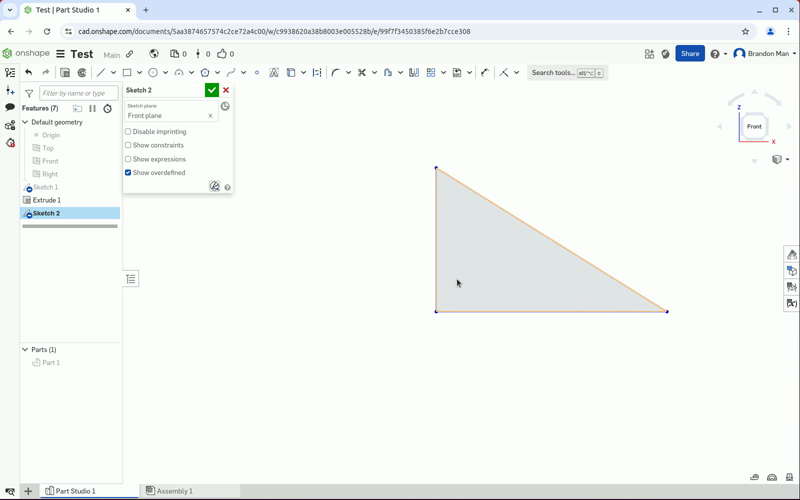
scroll(6)
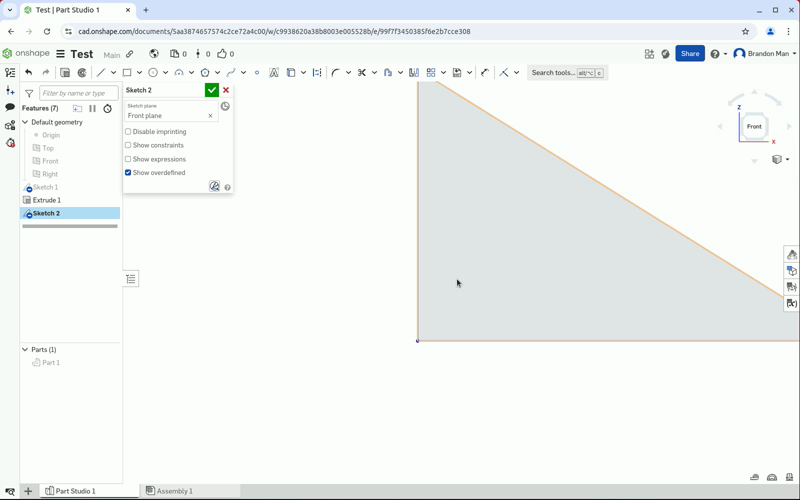
click(457, 278)
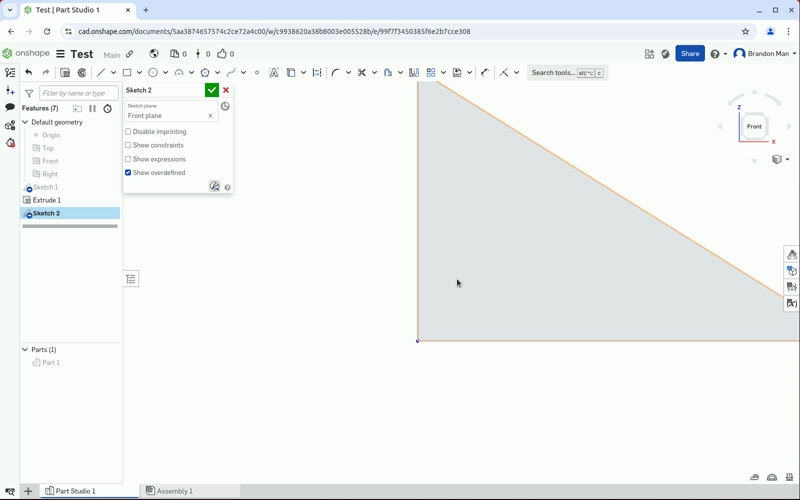
scroll(-6)
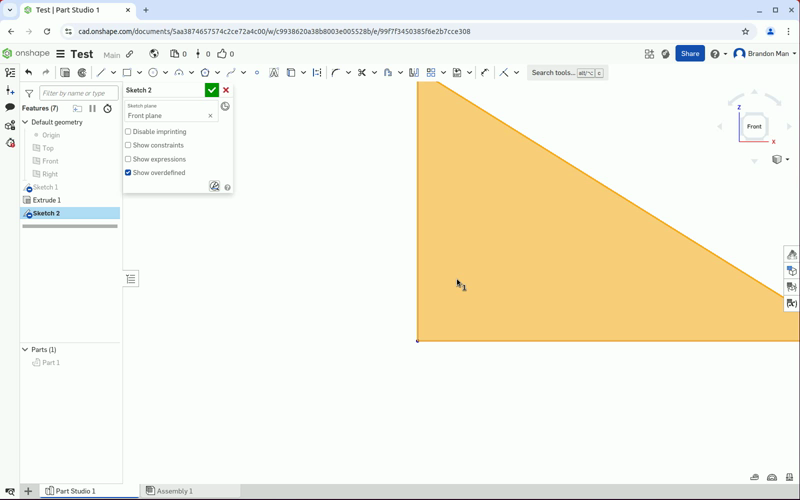
scroll(-6)
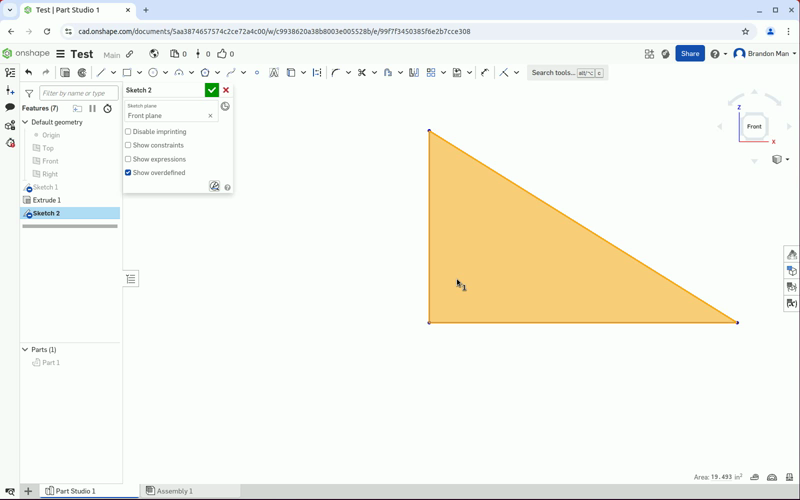
scroll(-6)
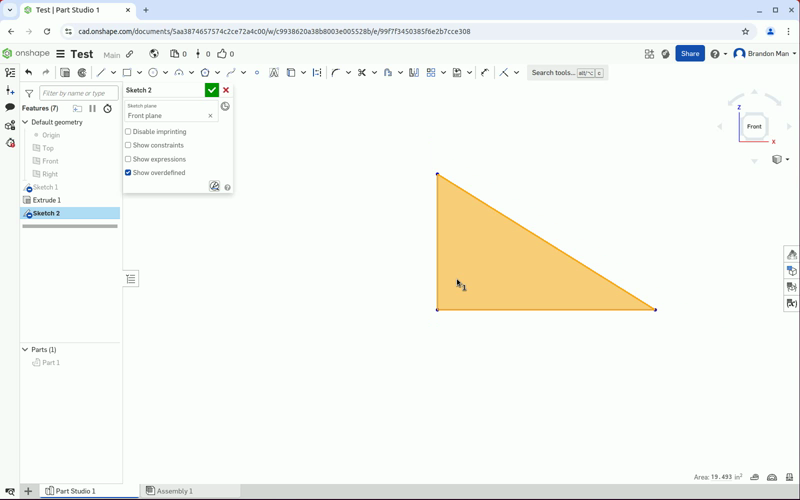
scroll(-6)
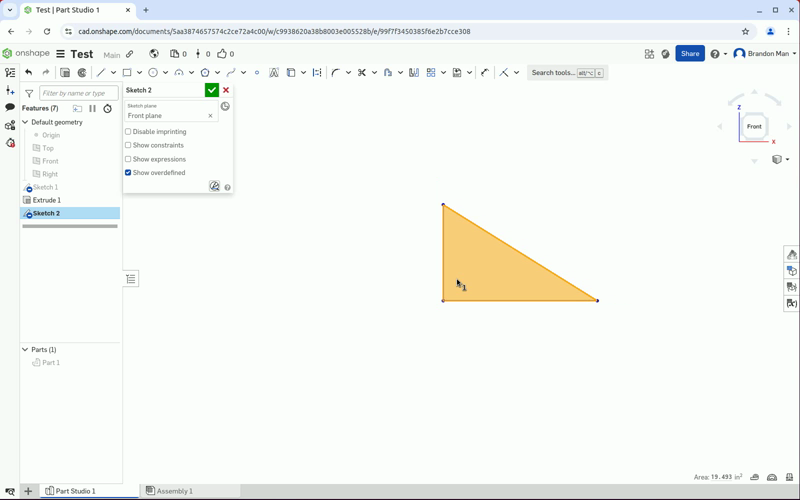
scroll(-6)
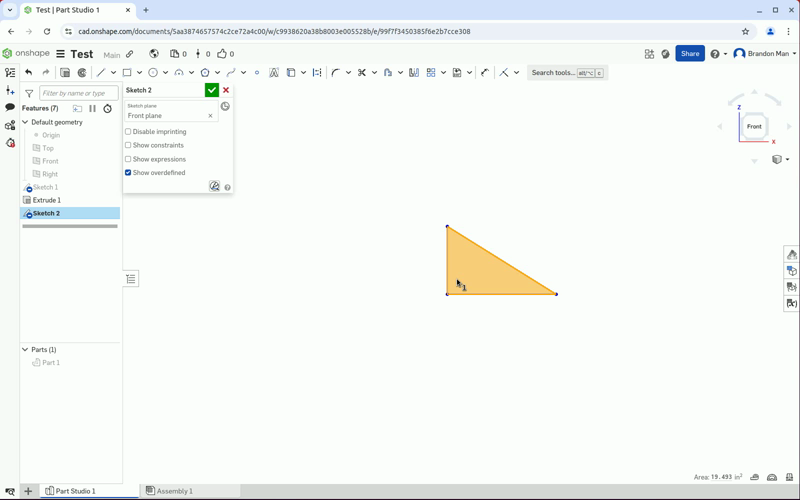
scroll(-6)
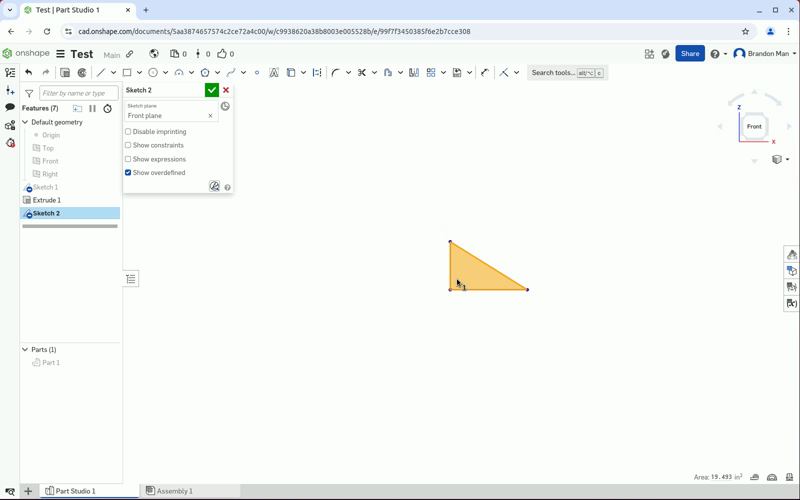
scroll(-6)
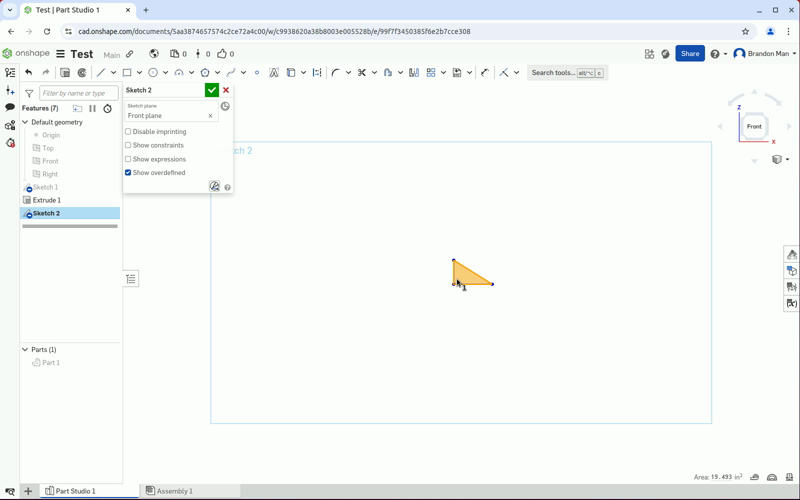
mouse_move(73, 352)
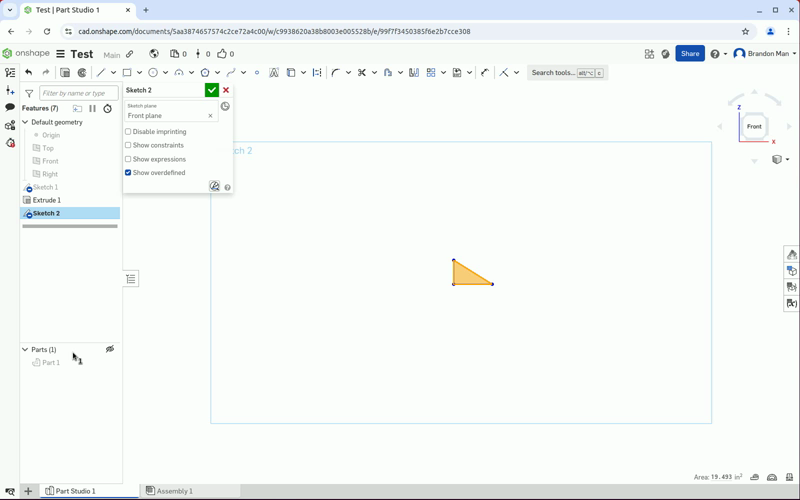
key(shift+y)
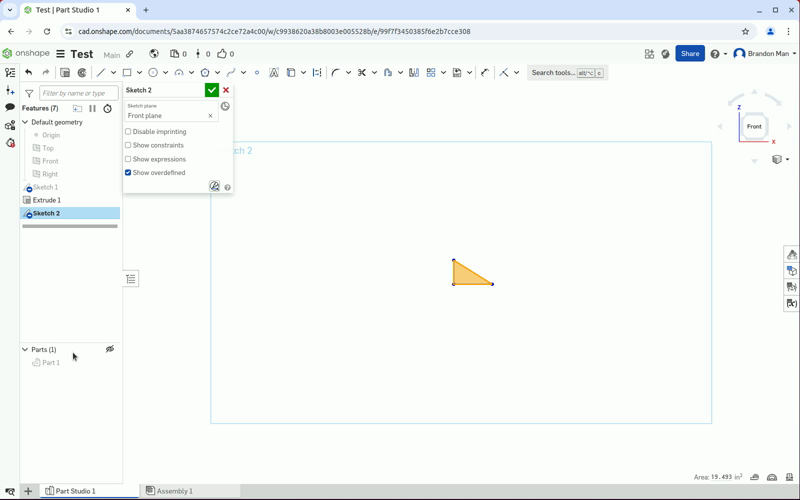
key(shift+e)
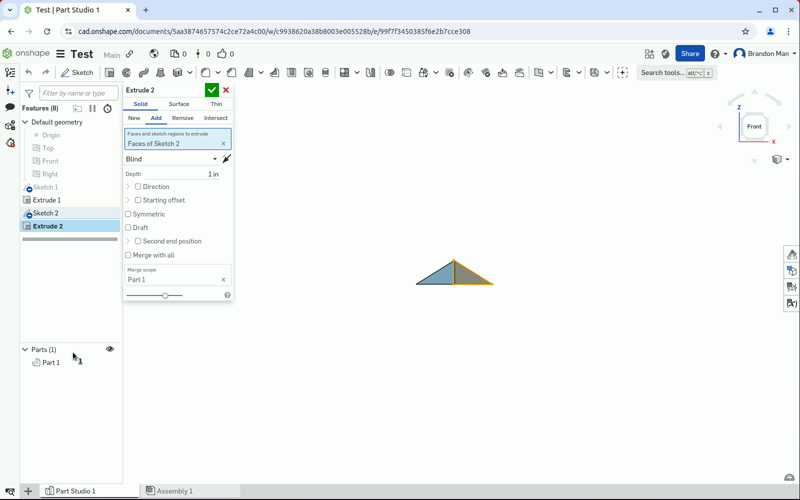
mouse_move(143, 106)
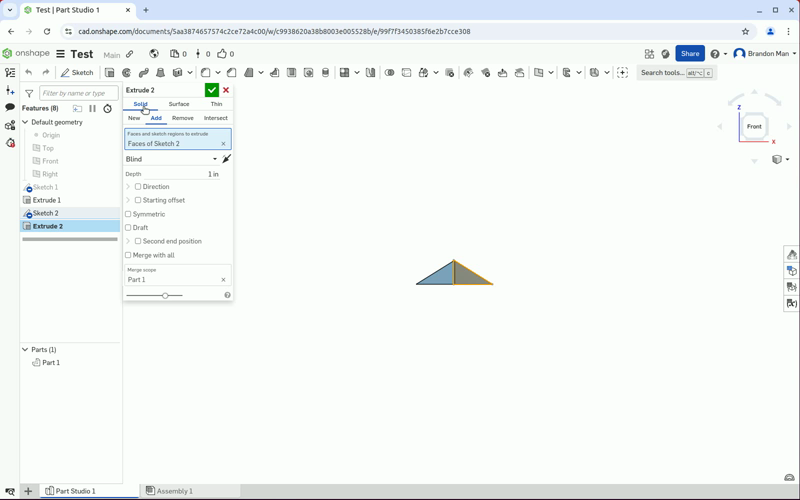
click(143, 106)
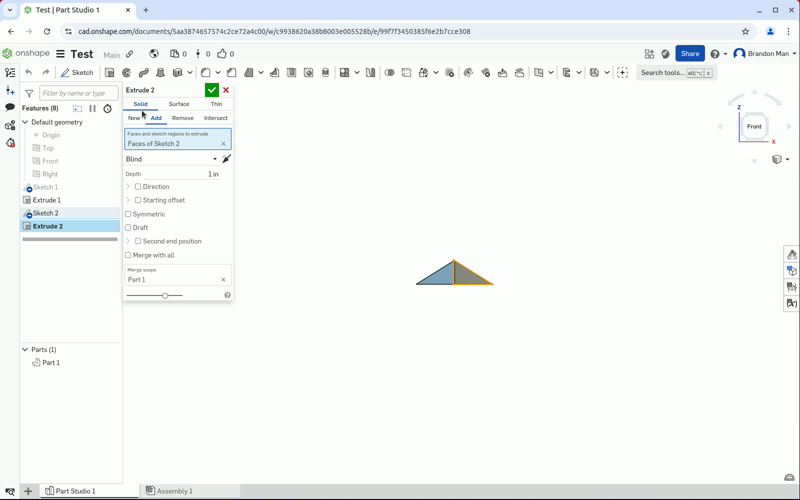
mouse_move(137, 120)
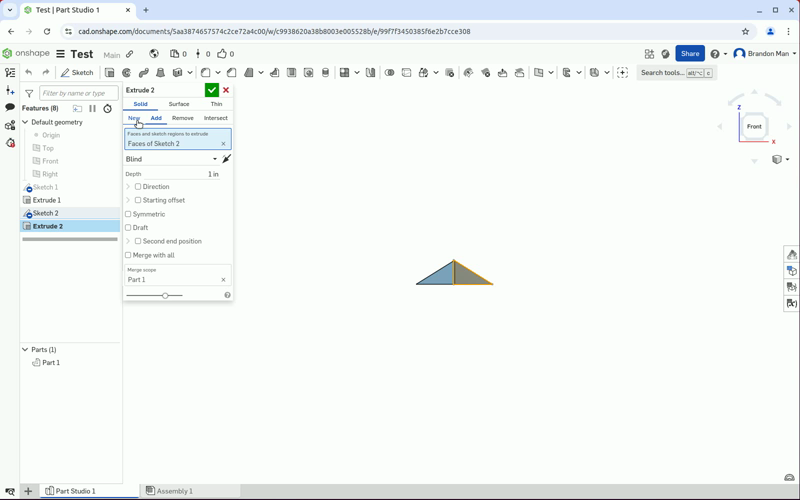
click(137, 120)
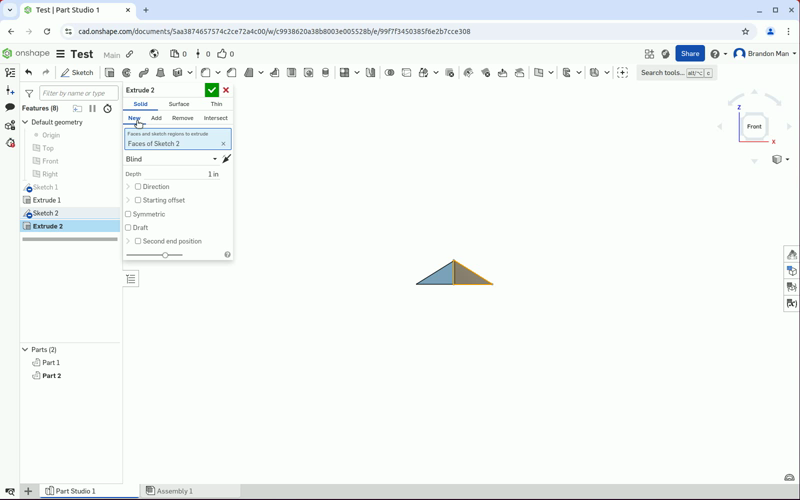
key(tab, 4)
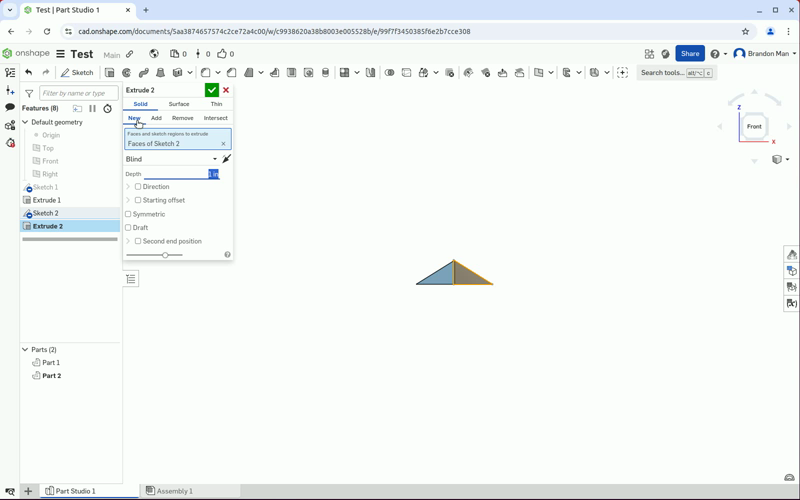
text(23.108)
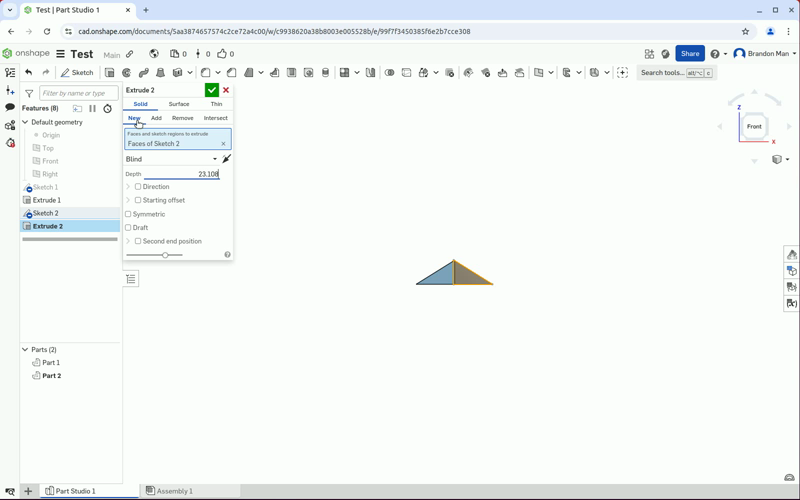
key(enter)
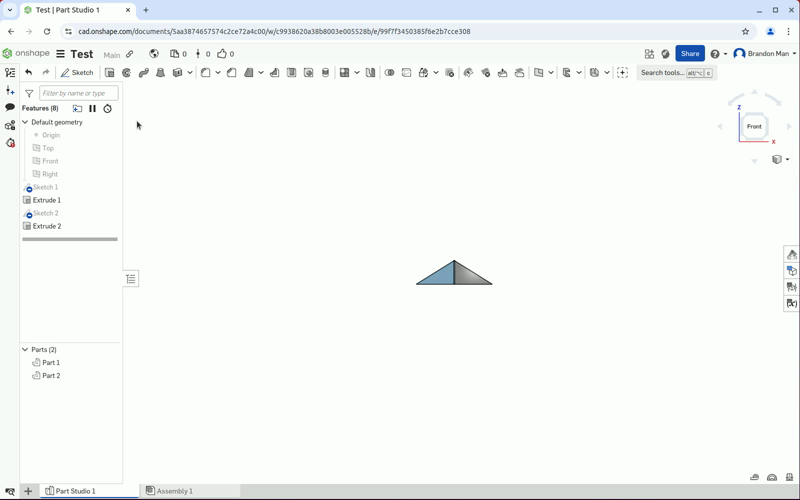
key(shift+h)
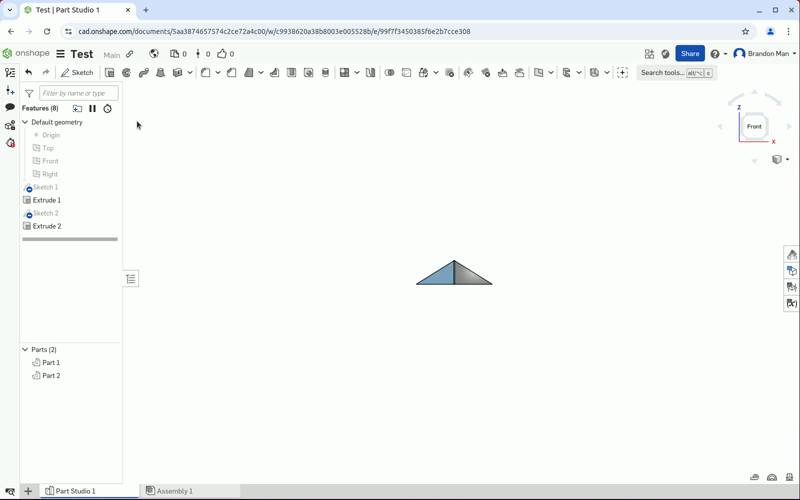
key(shift+h)
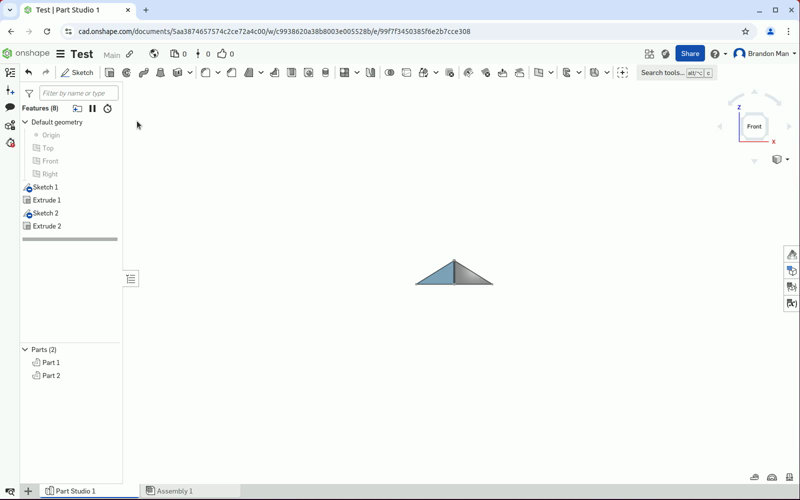
key(shift+7)
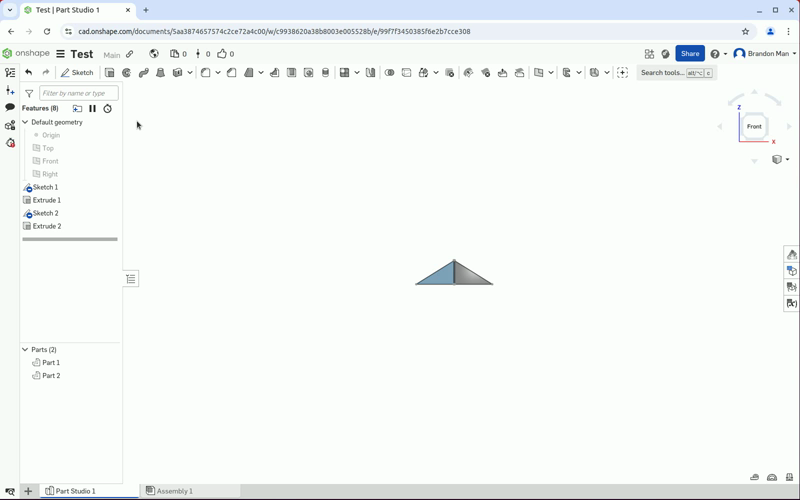
key(left, 2)
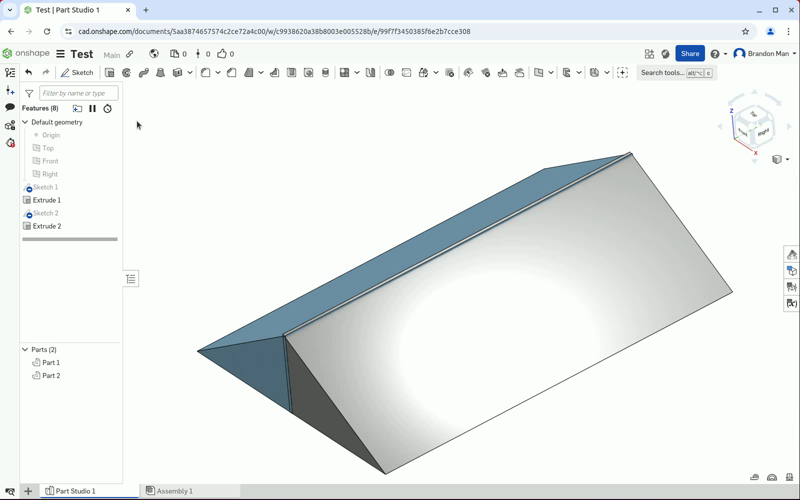
key(down, 2)
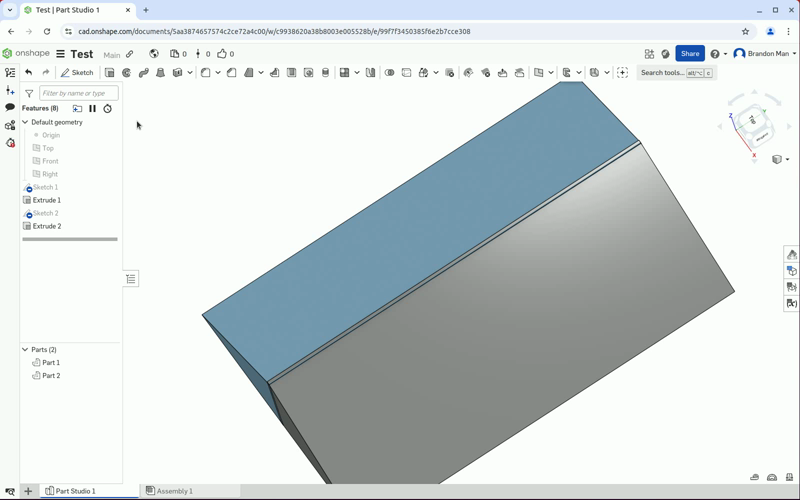
key(up, 2)
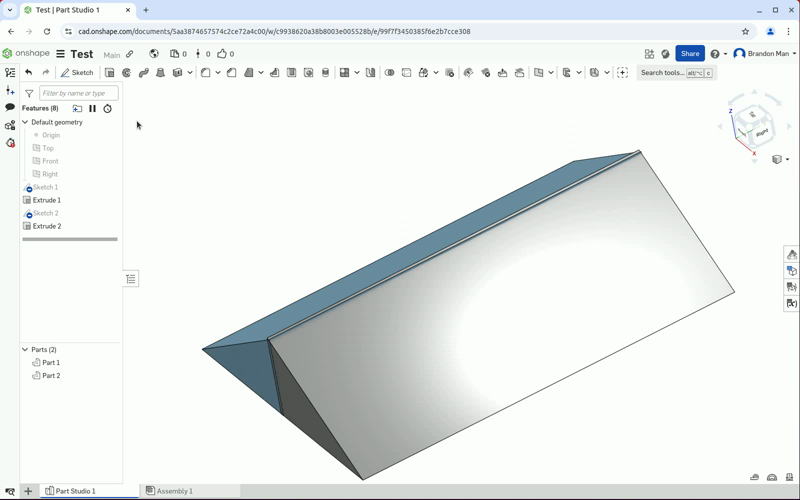
key(right, 2)
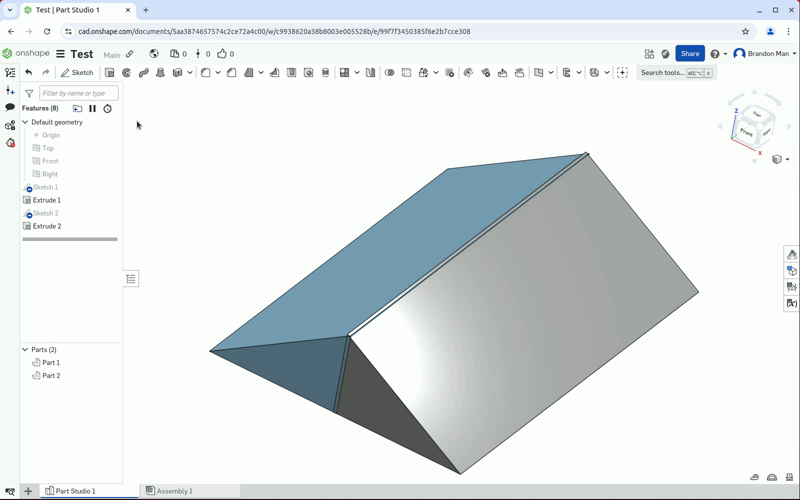
mouse_move(73, 189)
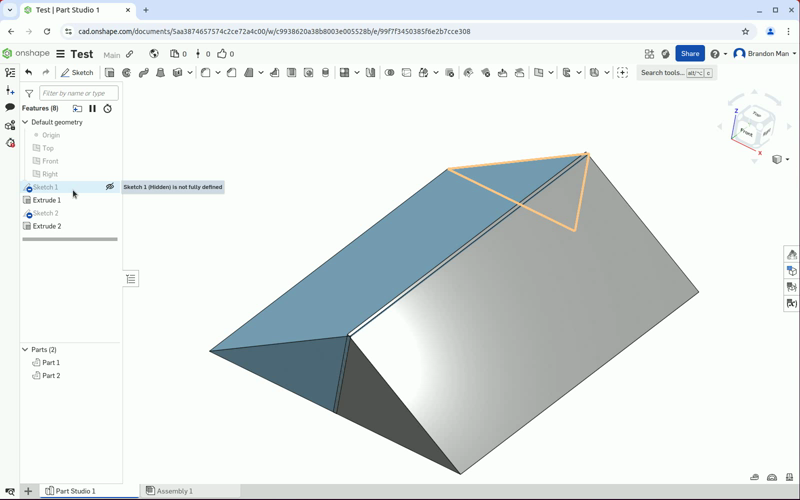
click(73, 189)